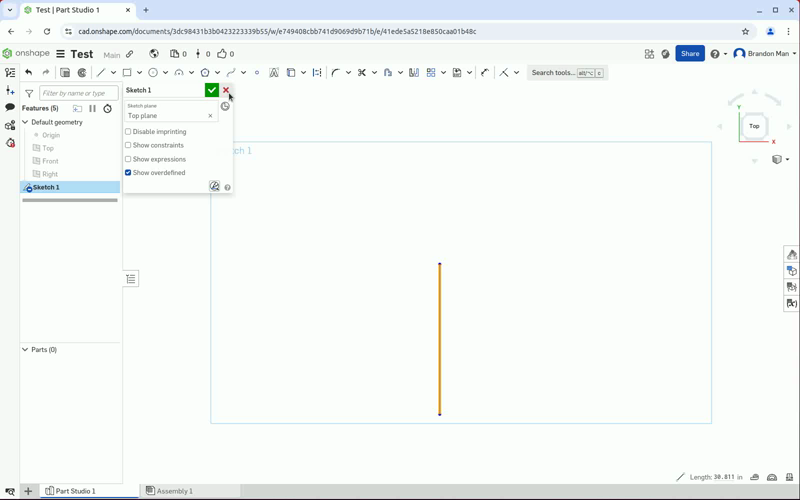
key(shift+h)
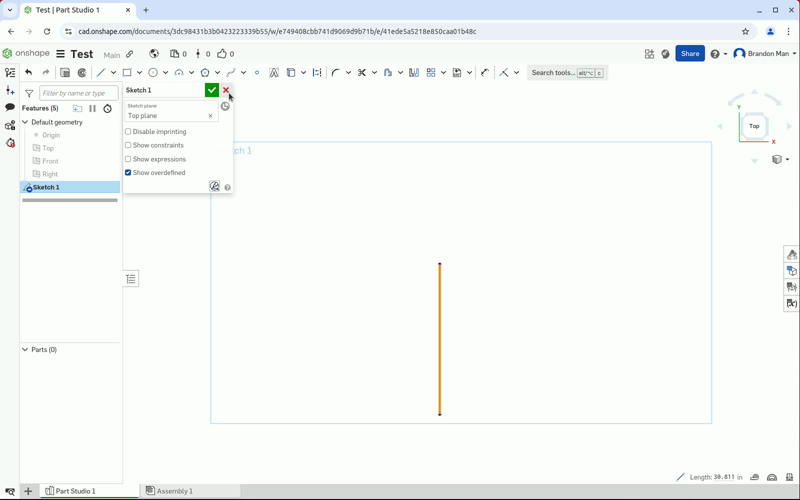
key(shift+s)
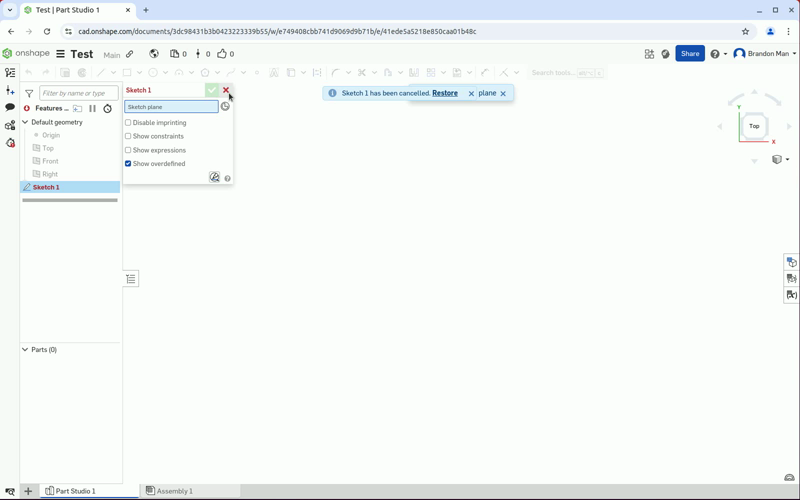
mouse_move(73, 150)
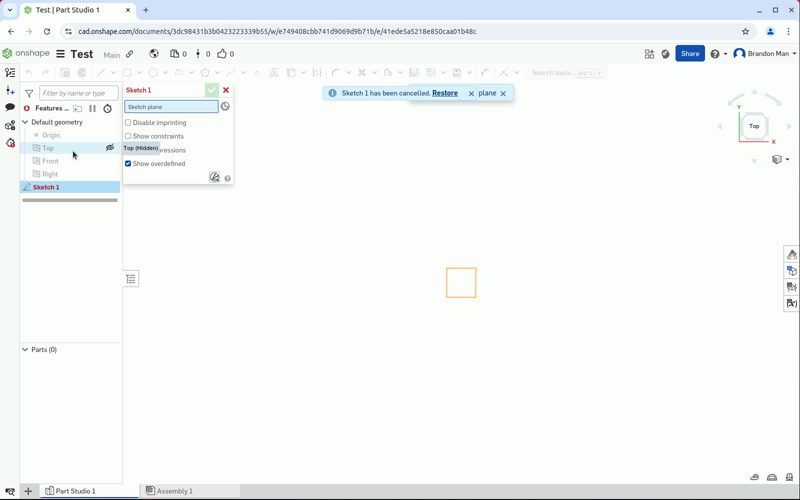
click(73, 150)
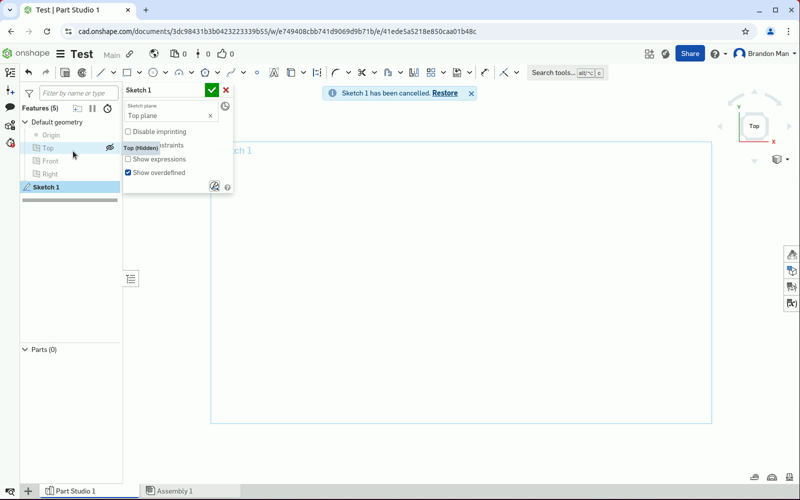
mouse_move(73, 352)
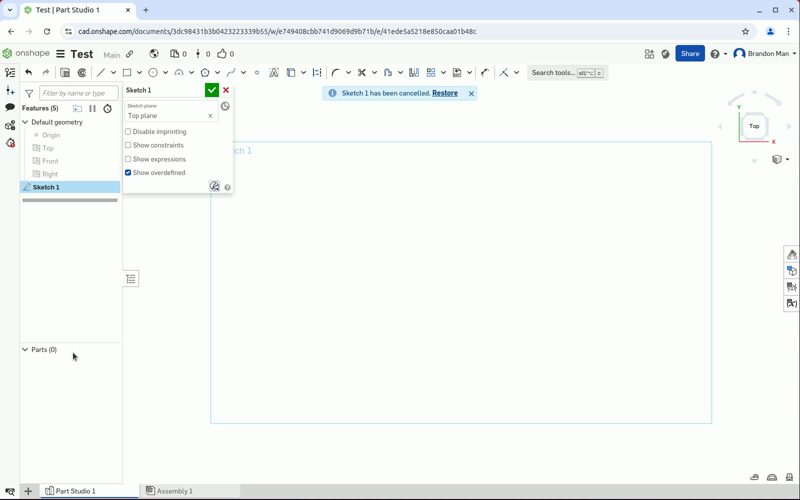
key(y)
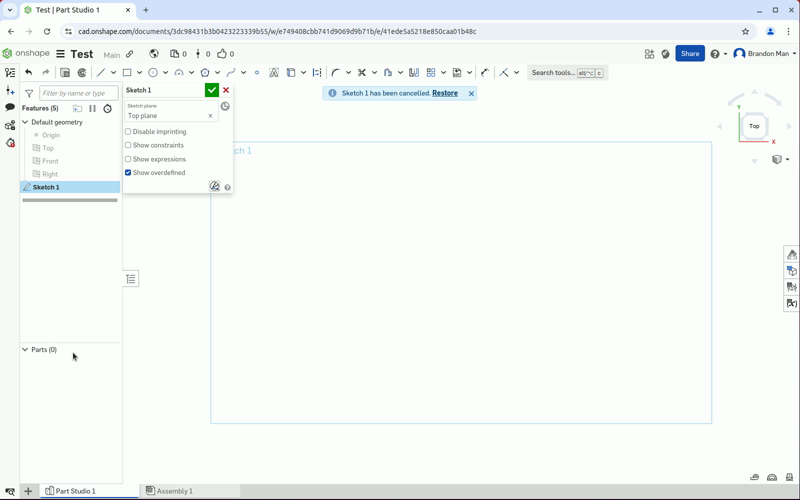
key(c)
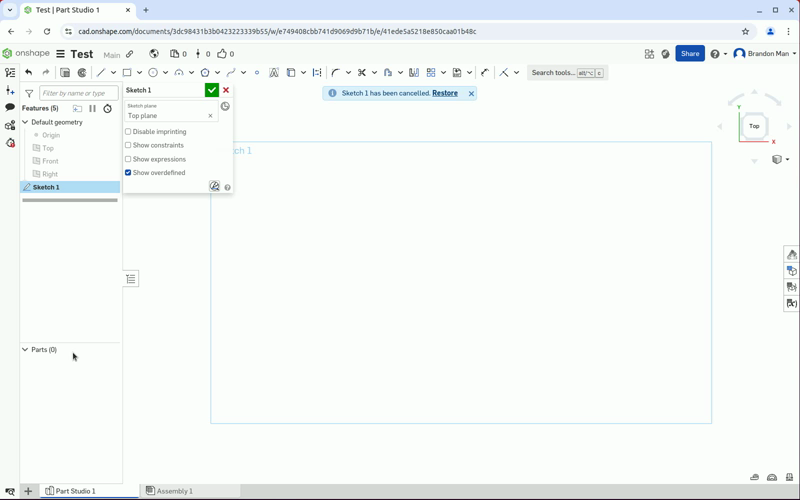
key_down(shift)
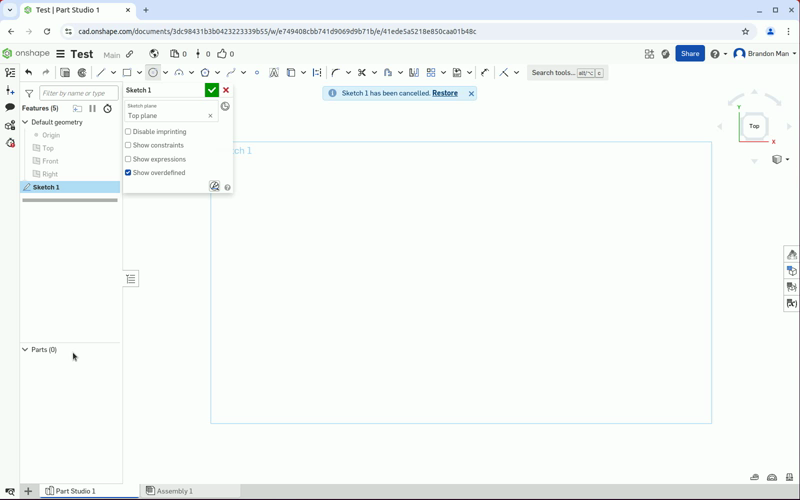
mouse_move(461, 282)
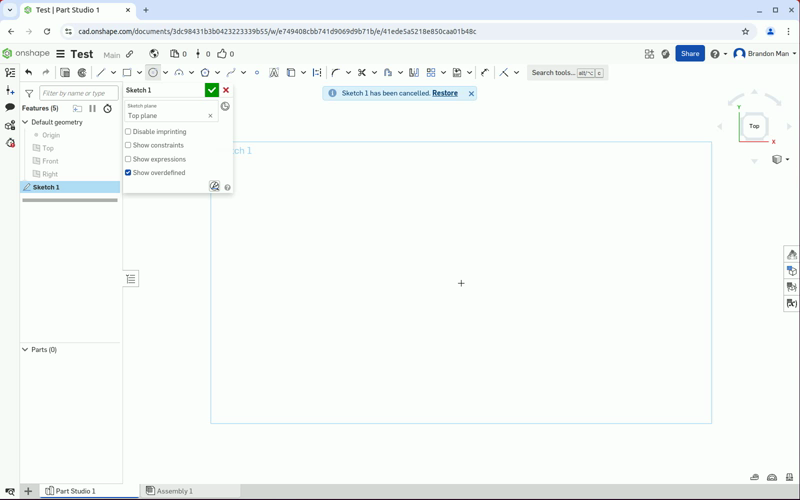
click(461, 282)
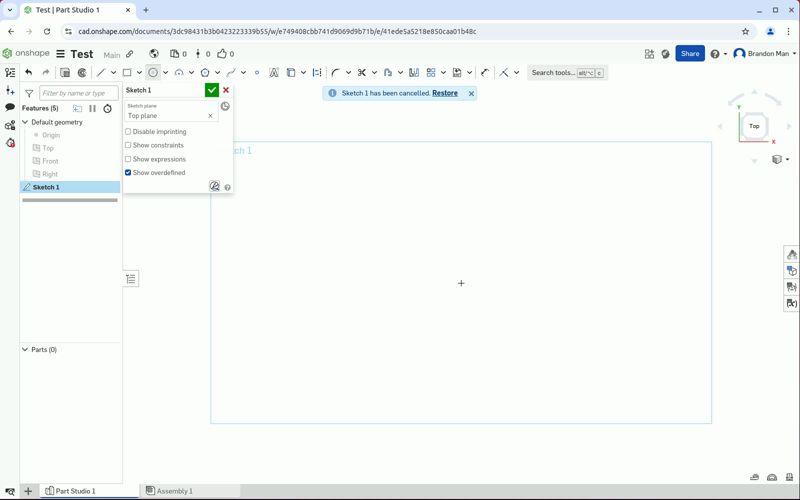
key_up(shift)
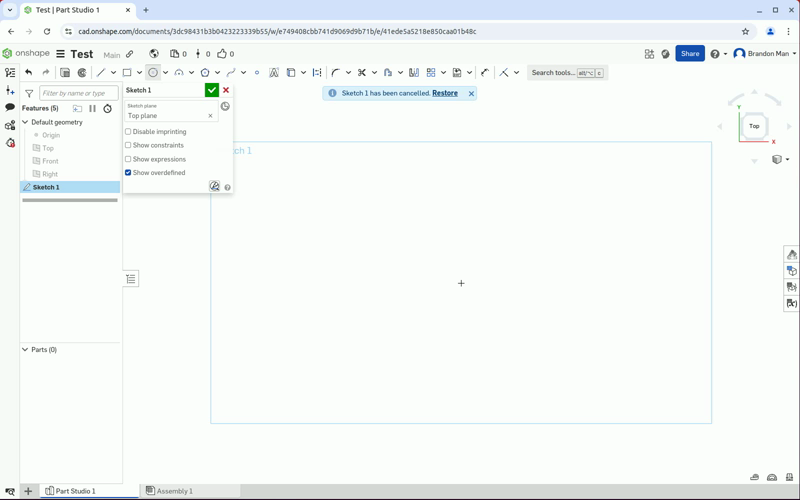
mouse_move(478, 282)
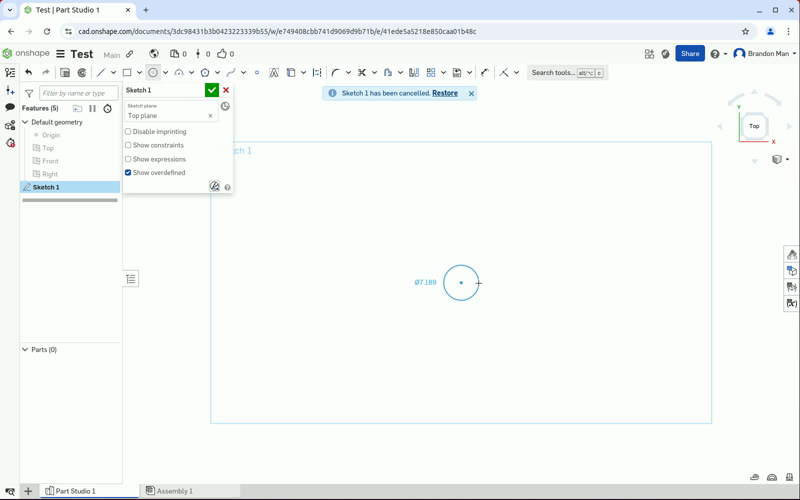
click(478, 282)
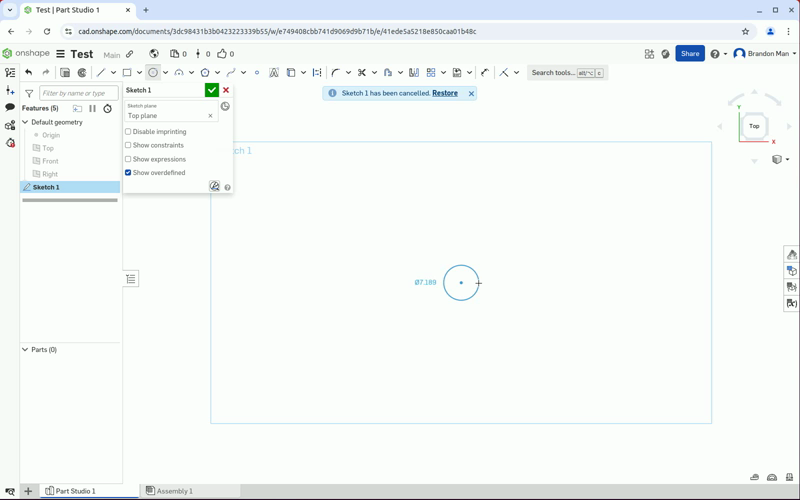
key(esc)
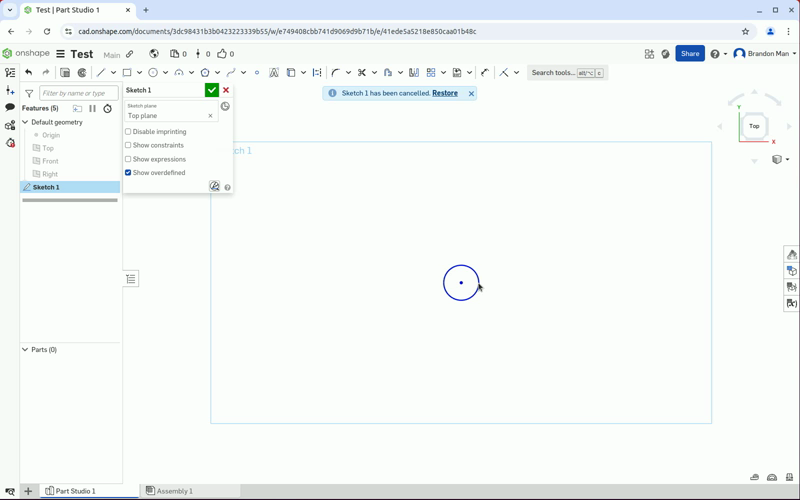
mouse_move(461, 288)
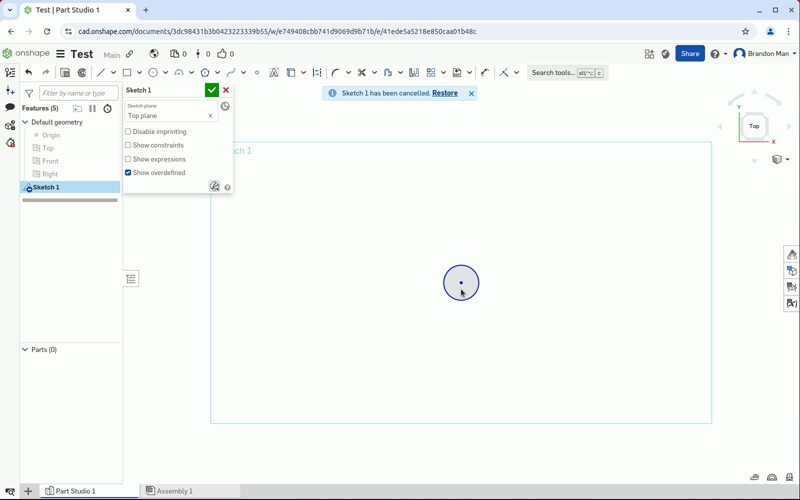
scroll(6)
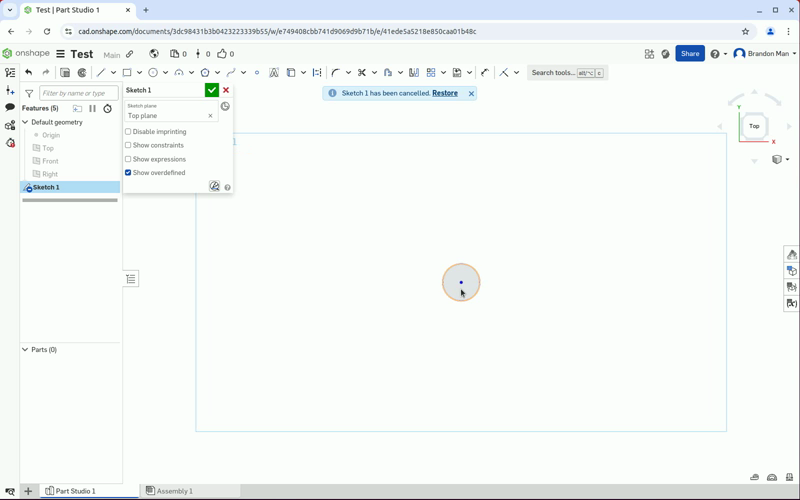
scroll(6)
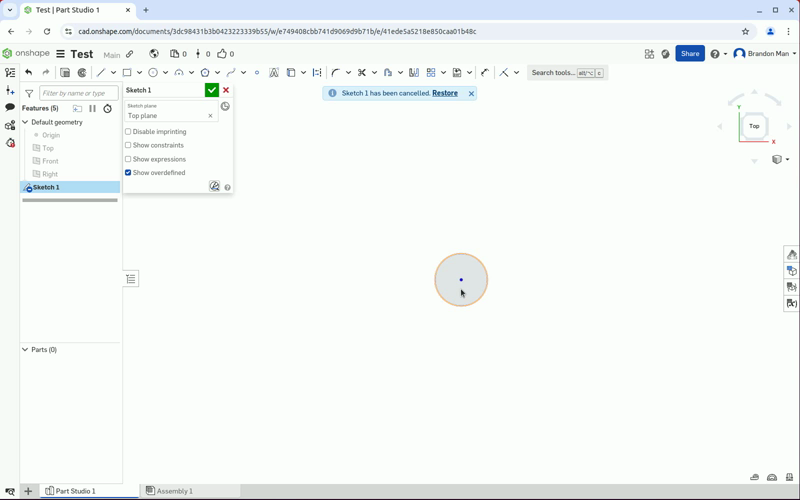
scroll(6)
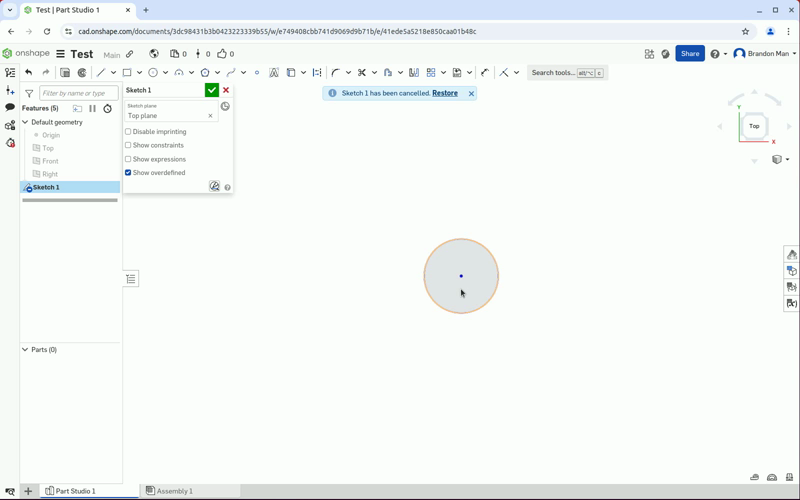
scroll(6)
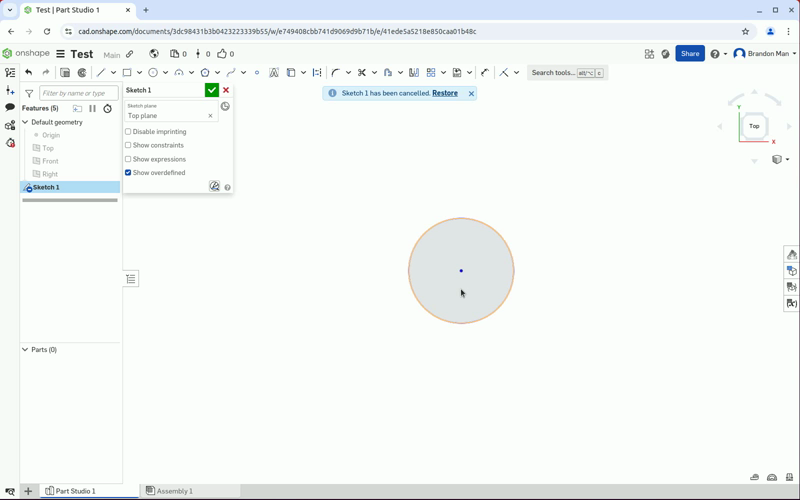
scroll(6)
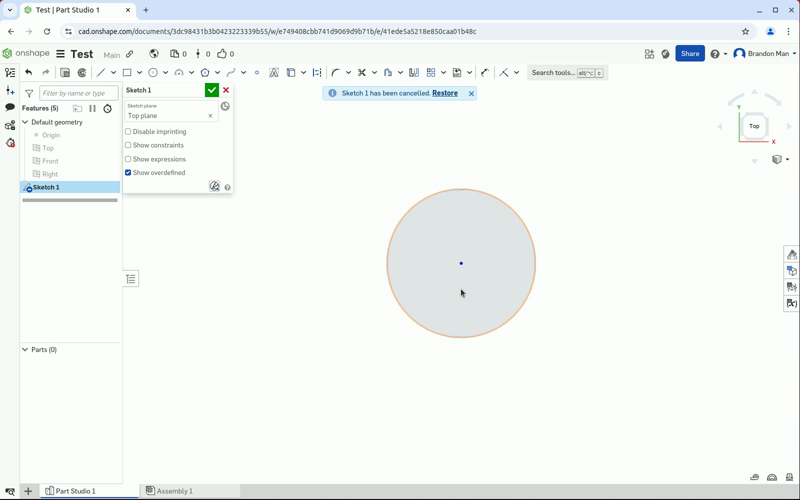
scroll(6)
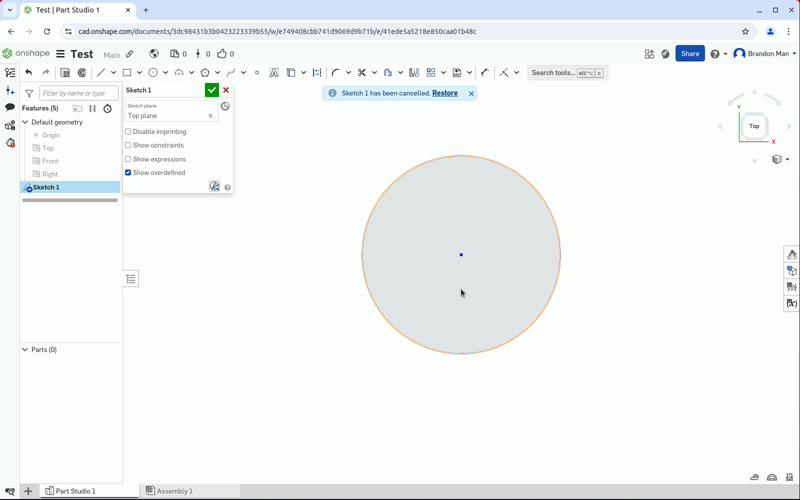
scroll(6)
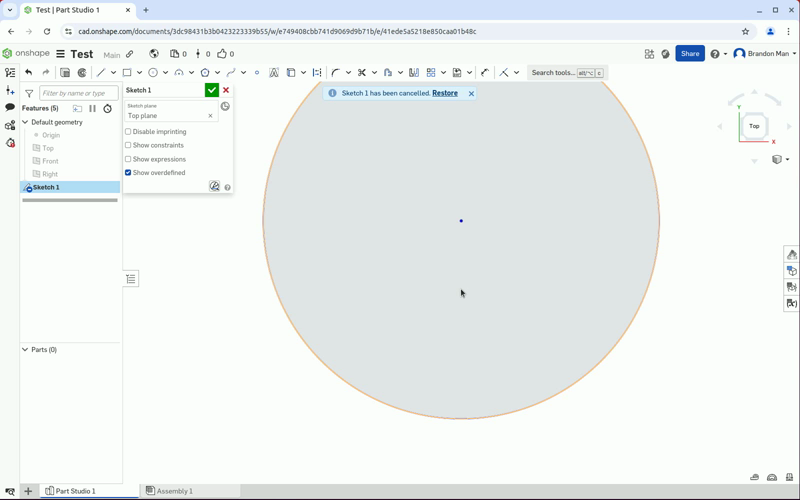
click(461, 288)
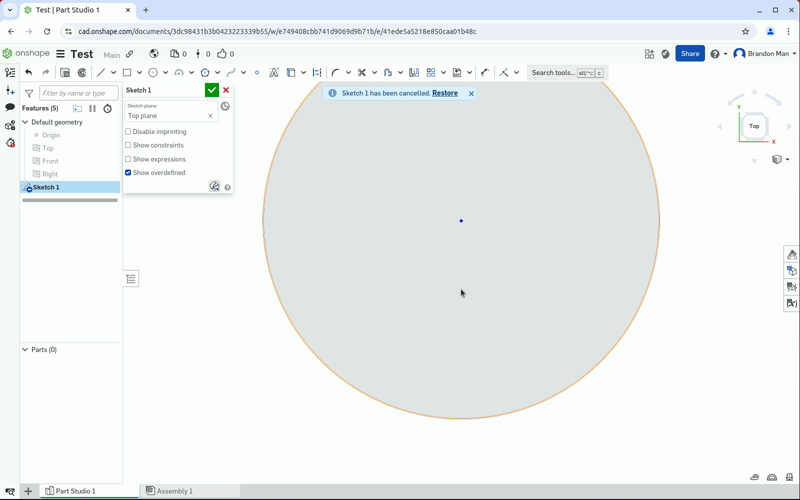
scroll(-6)
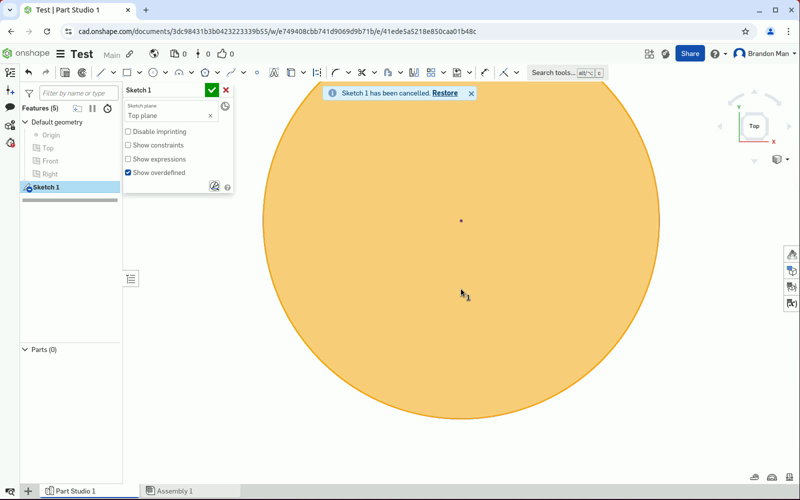
scroll(-6)
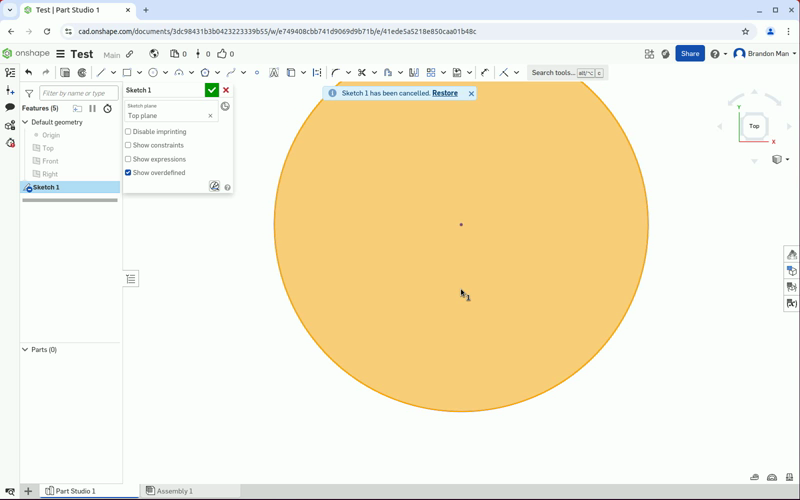
scroll(-6)
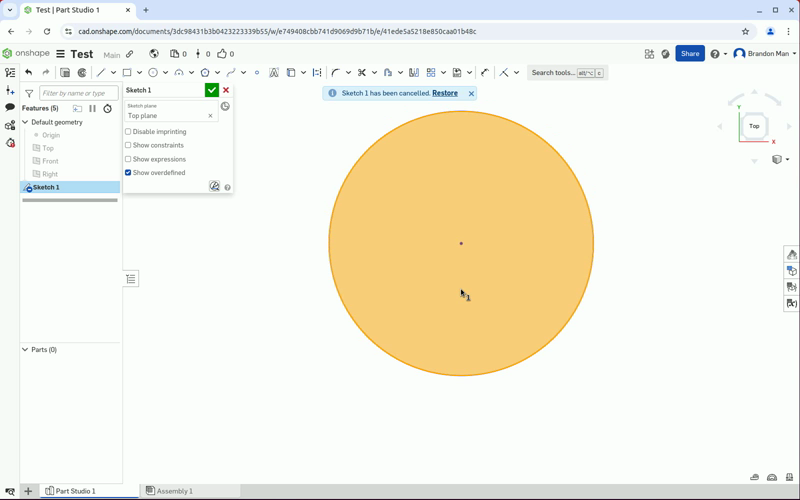
scroll(-6)
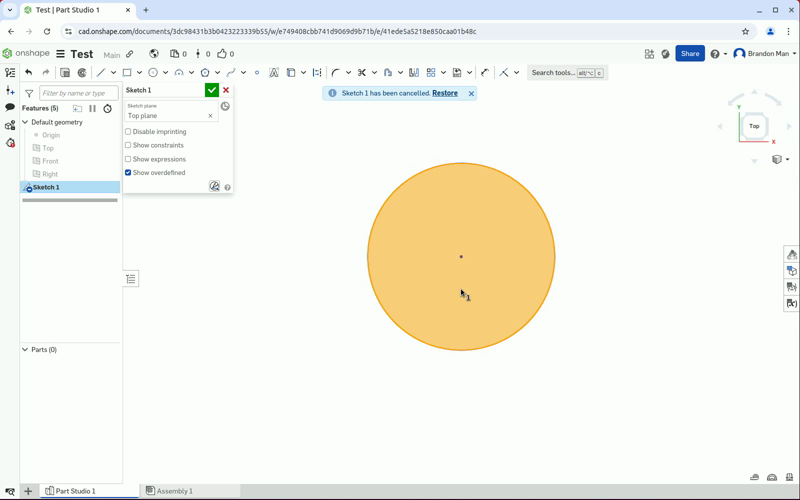
scroll(-6)
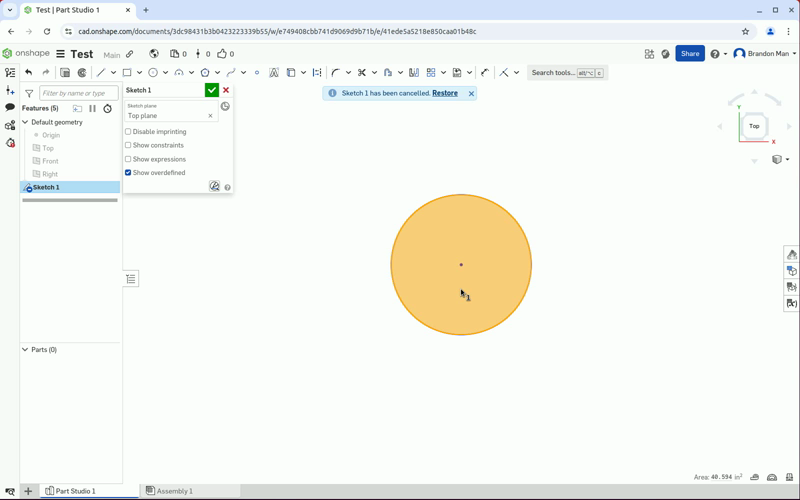
scroll(-6)
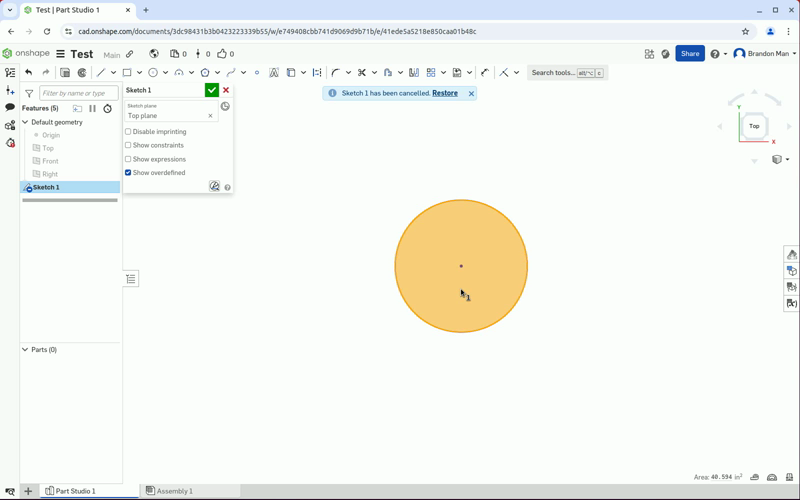
scroll(-6)
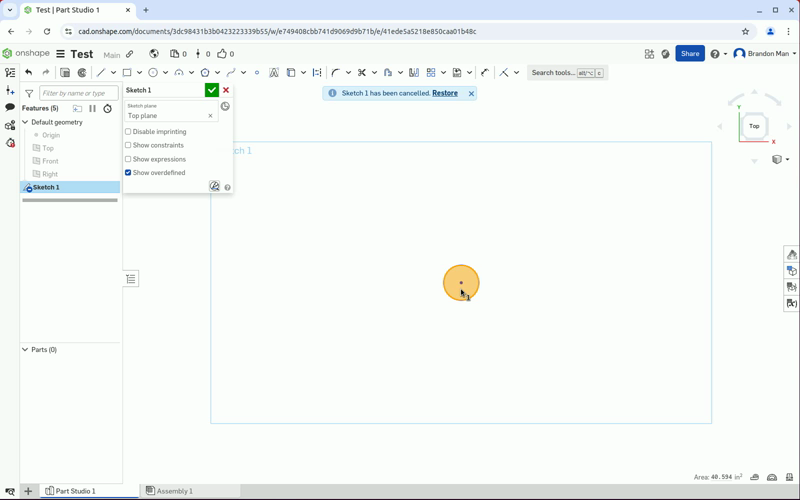
mouse_move(73, 352)
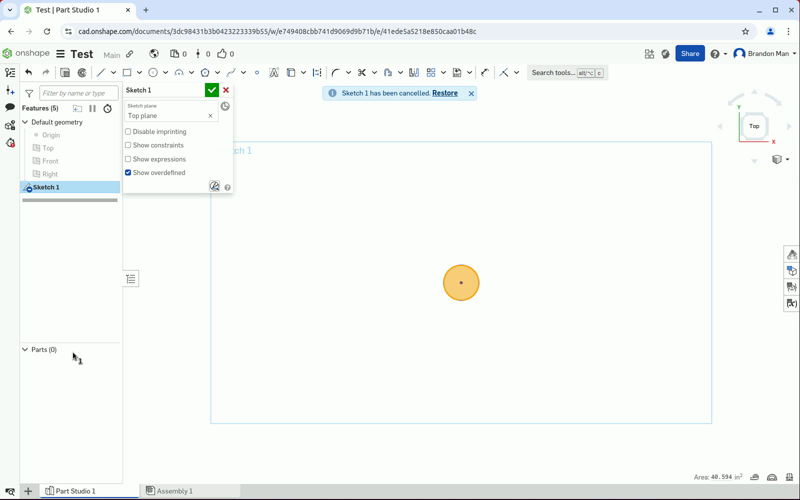
key(shift+y)
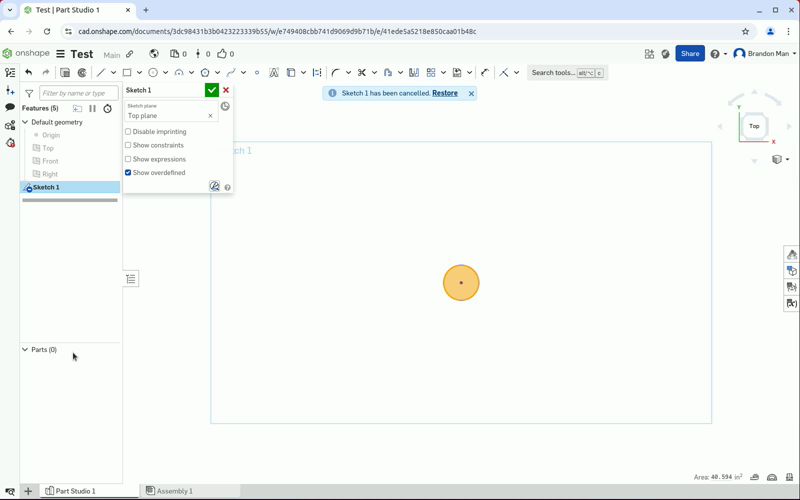
key(shift+e)
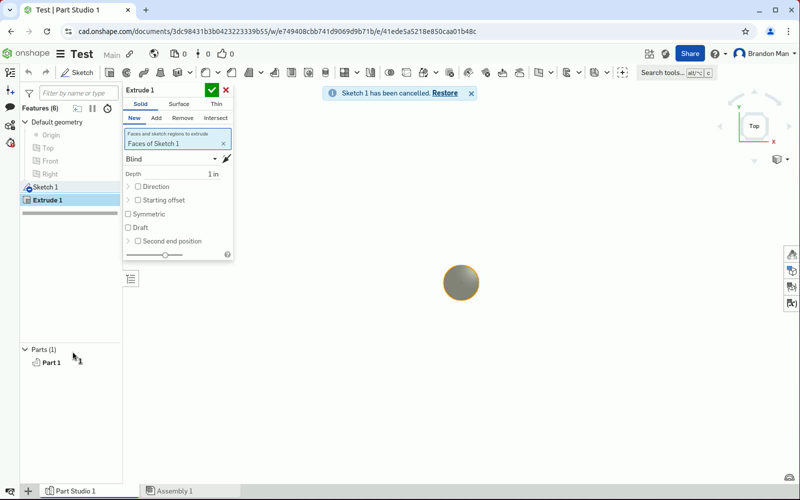
mouse_move(143, 106)
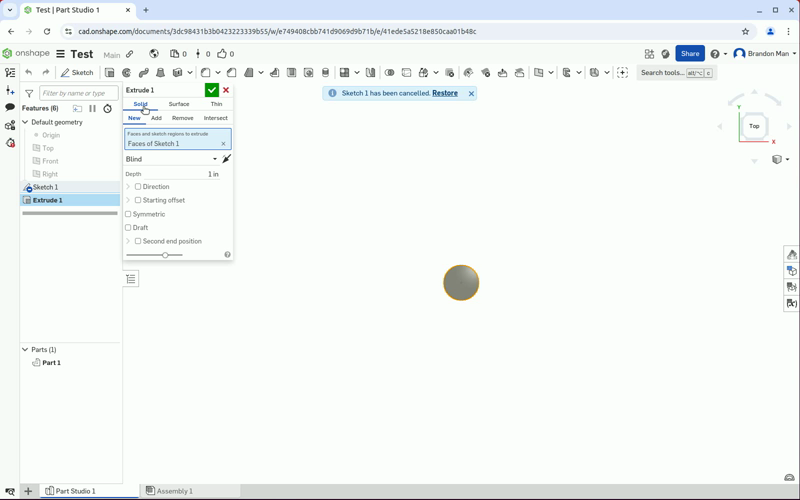
click(143, 106)
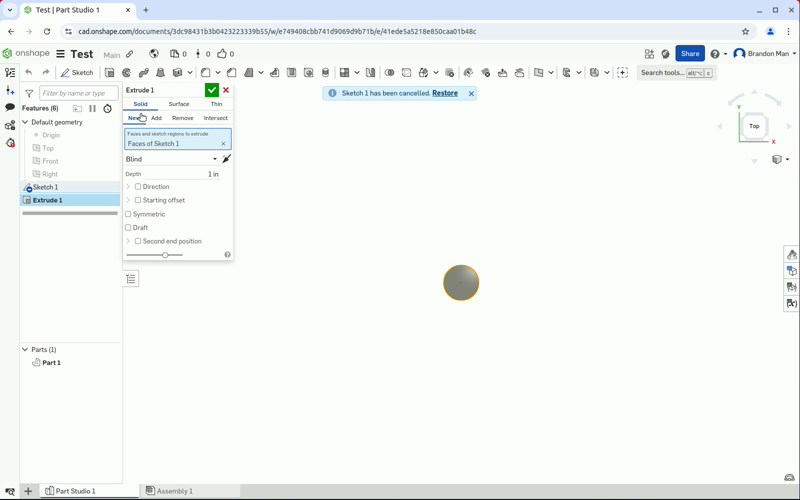
mouse_move(137, 120)
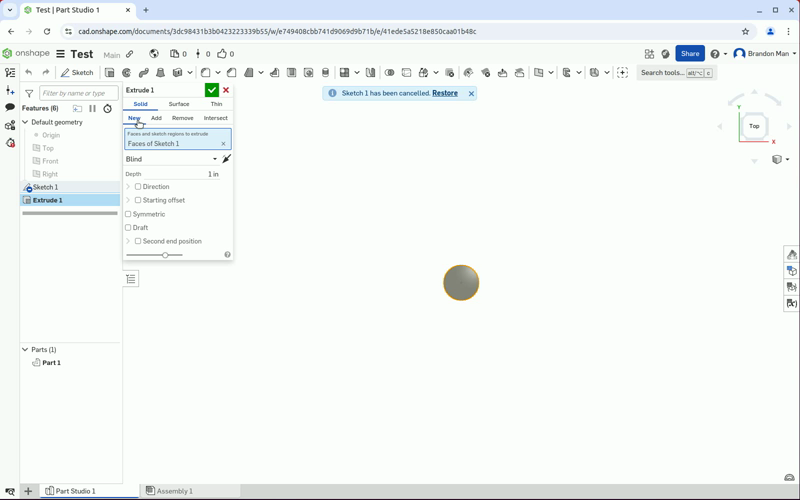
click(137, 120)
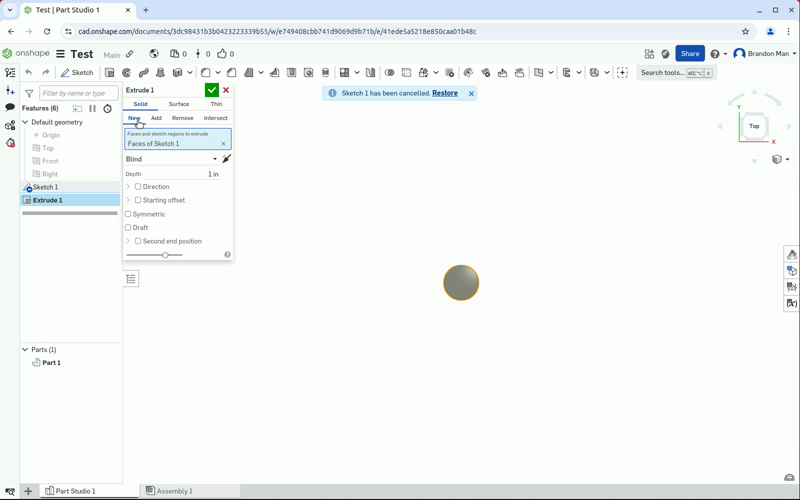
key(tab, 4)
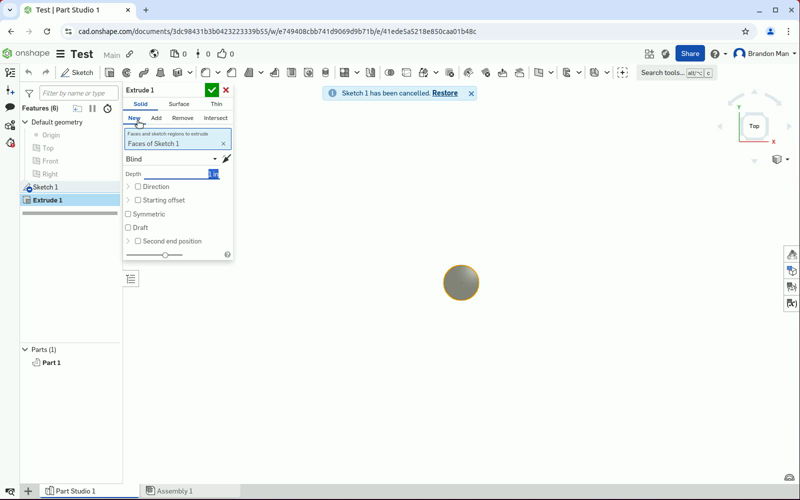
text(23.108)
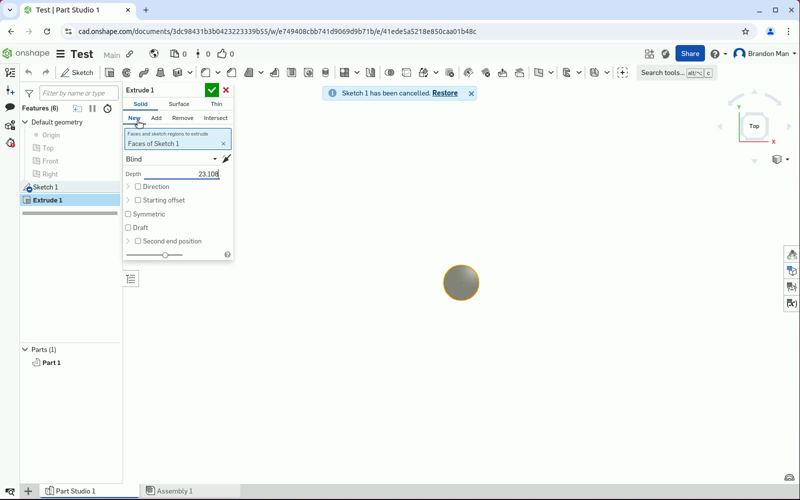
key(enter)
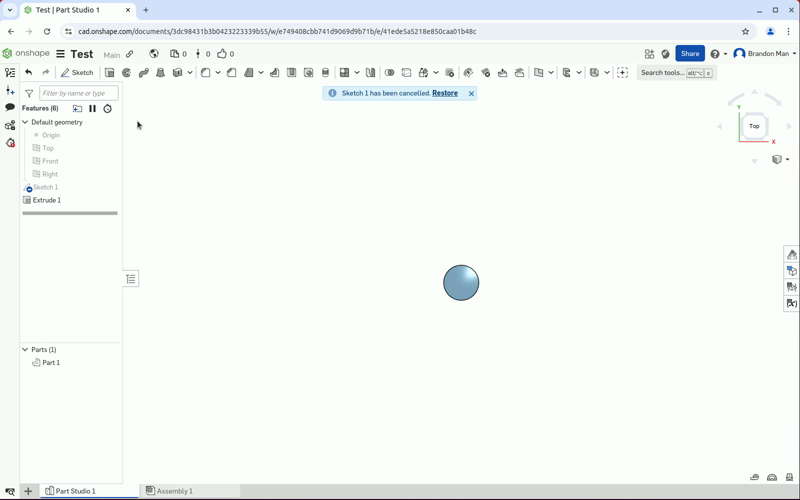
key(shift+h)
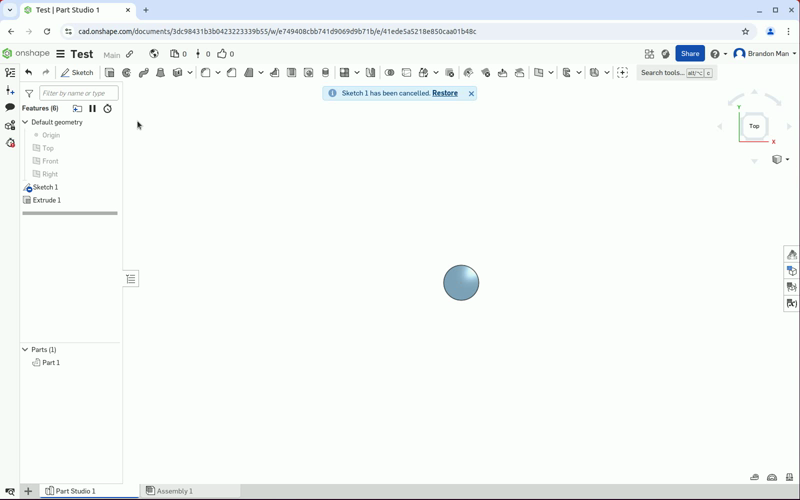
key(shift+h)
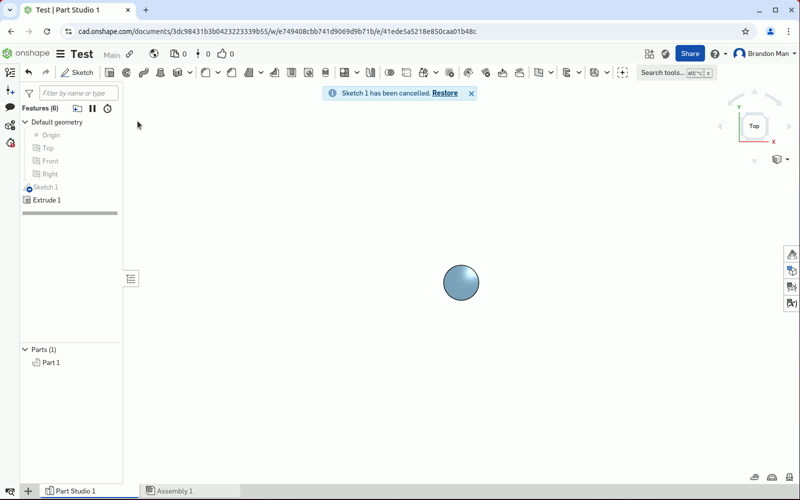
mouse_move(73, 189)
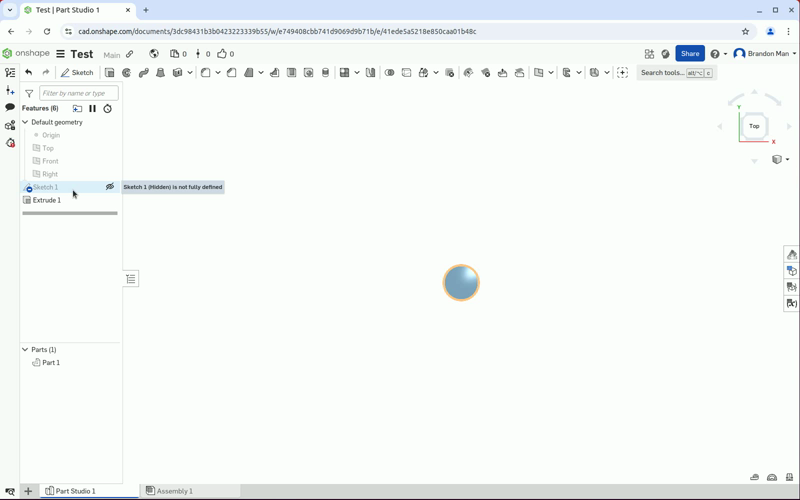
click(73, 189)
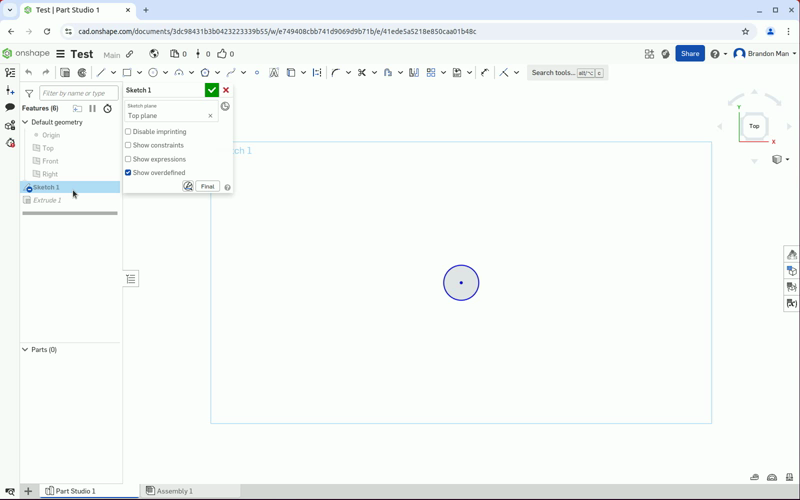
mouse_move(229, 92)
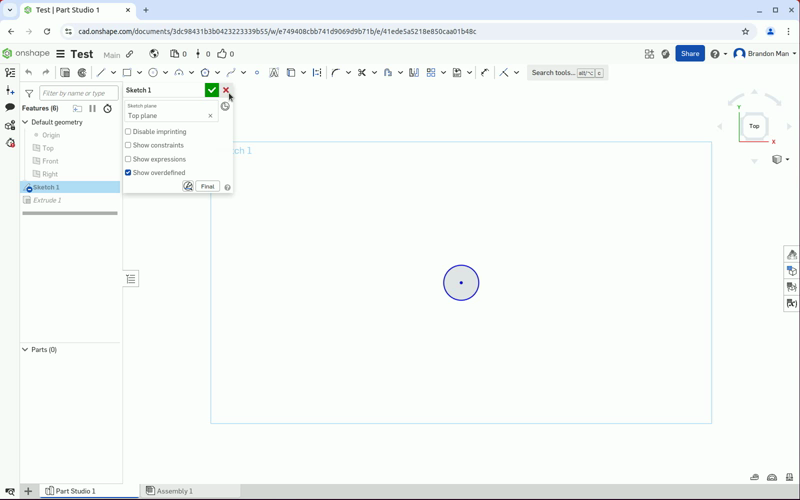
click(229, 92)
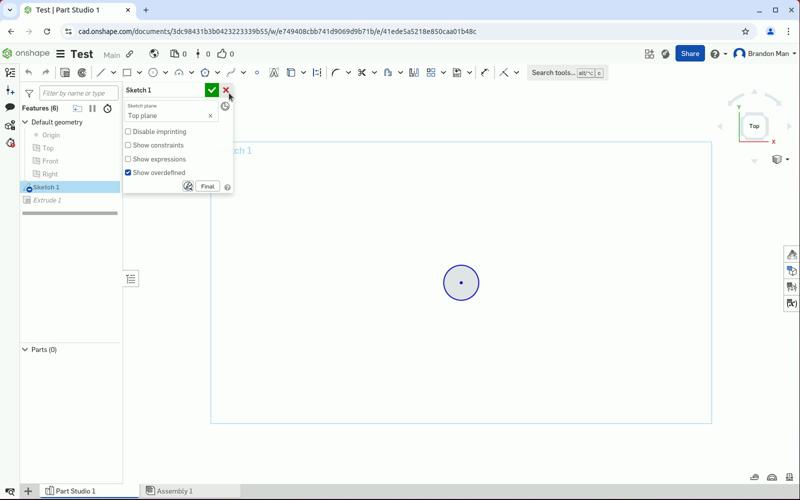
key(shift+s)
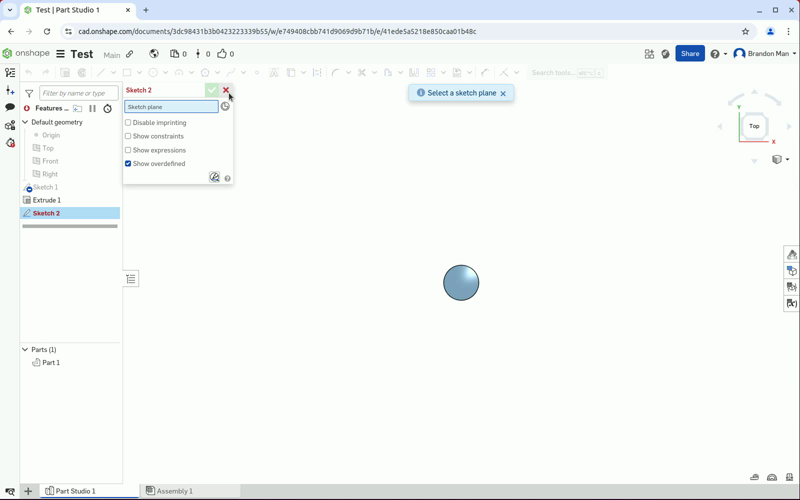
mouse_move(73, 150)
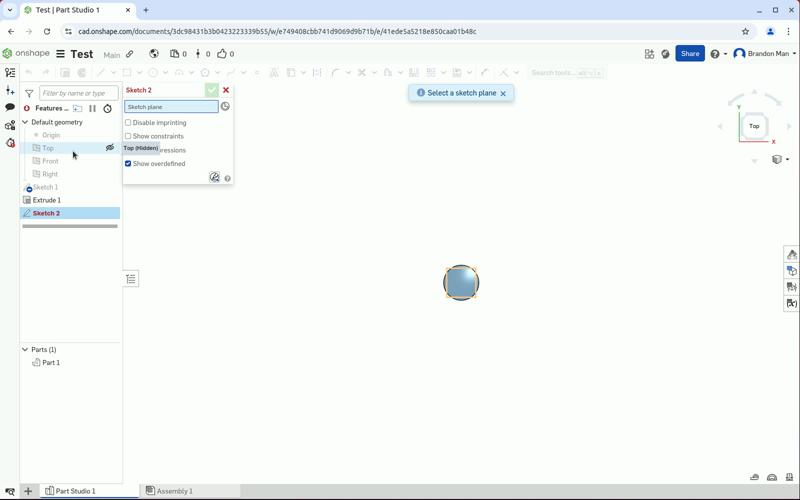
click(73, 150)
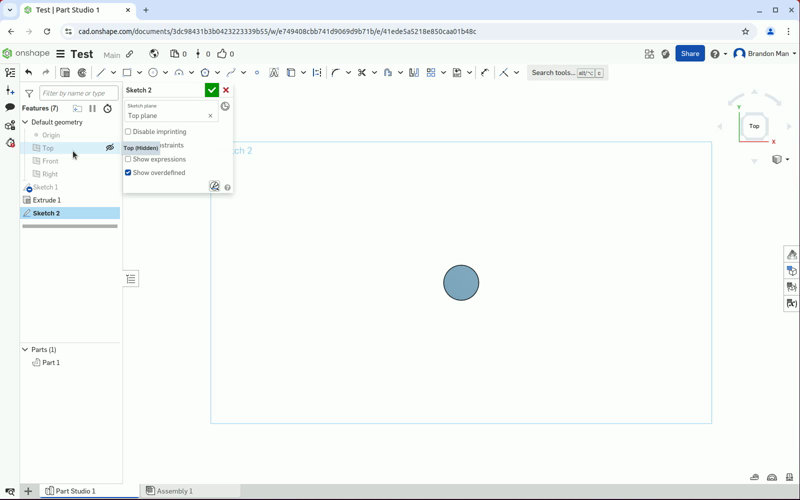
mouse_move(73, 352)
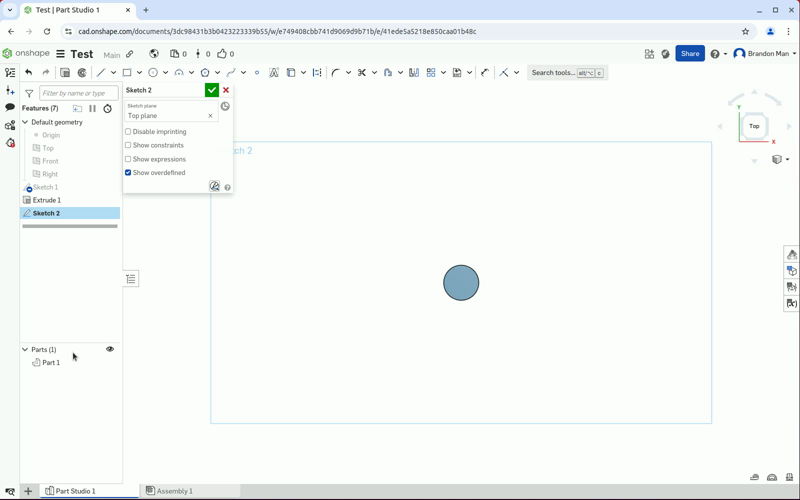
key(y)
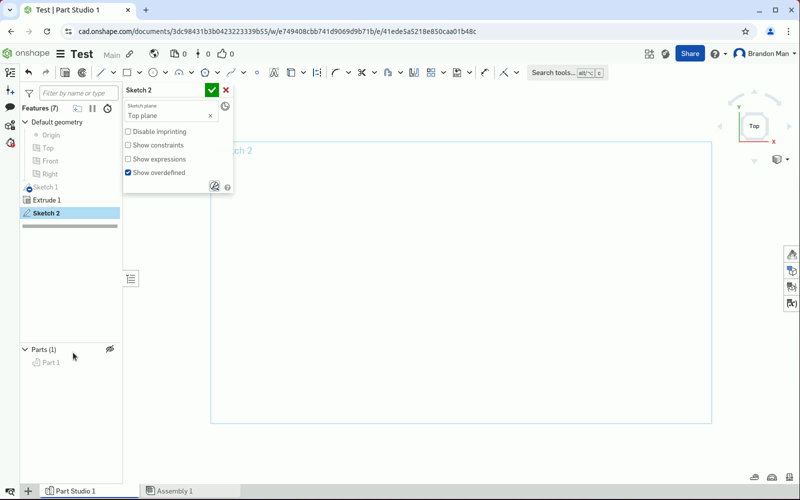
key(c)
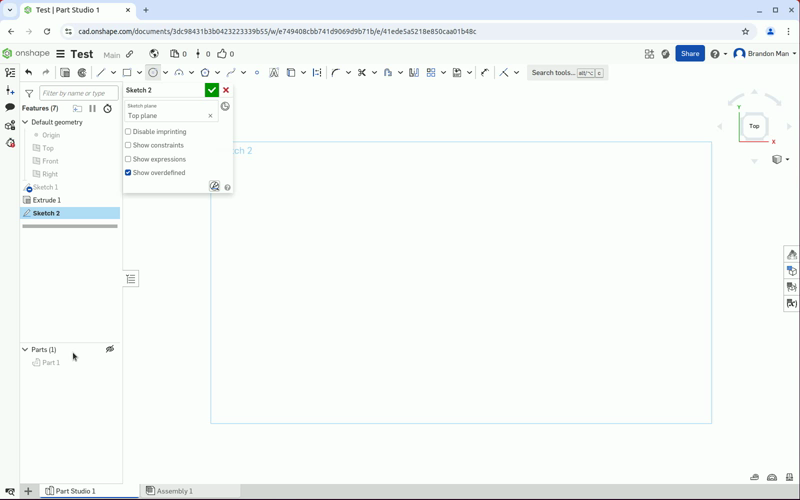
key_down(shift)
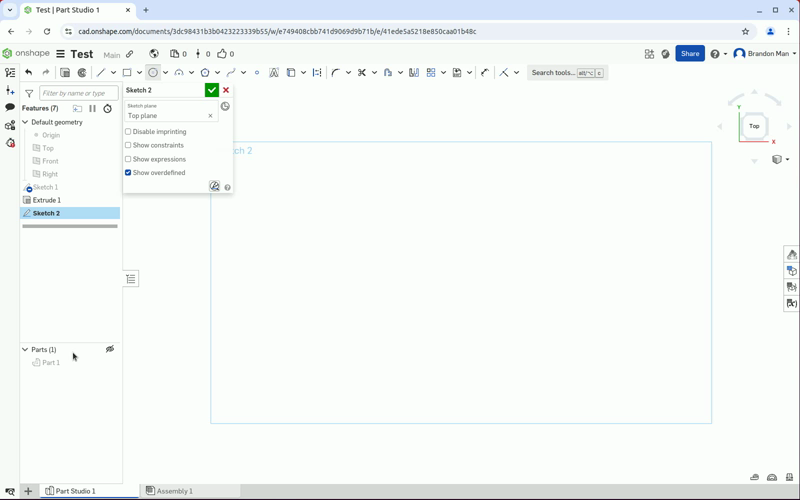
mouse_move(461, 282)
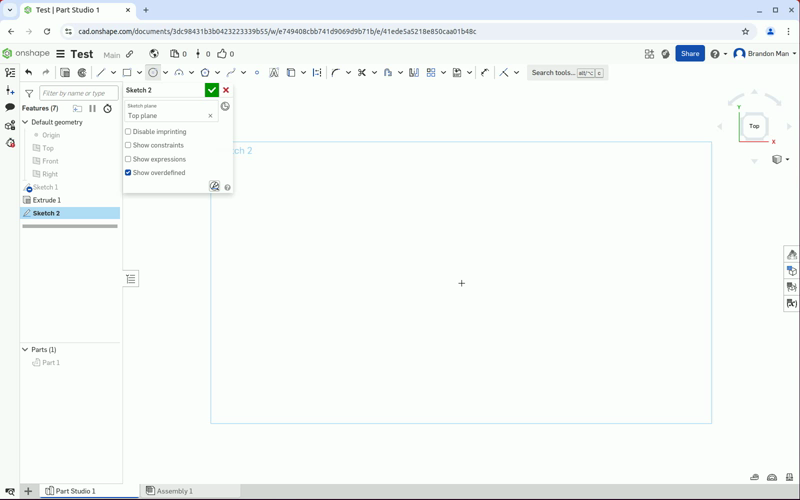
click(461, 282)
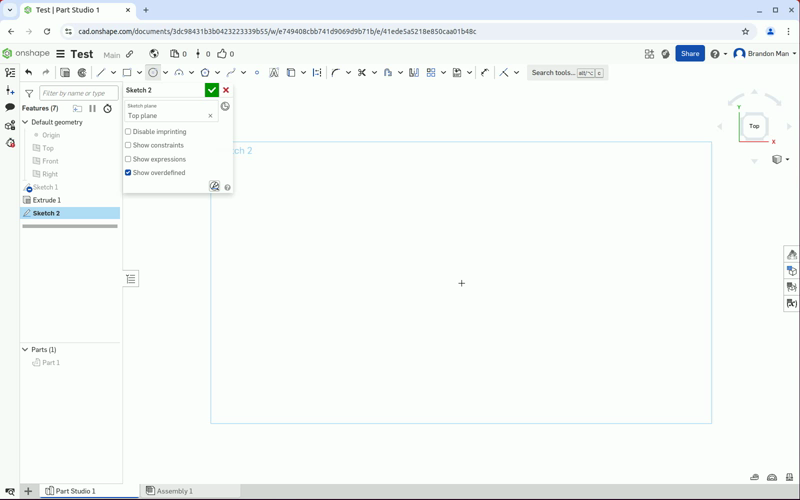
key_up(shift)
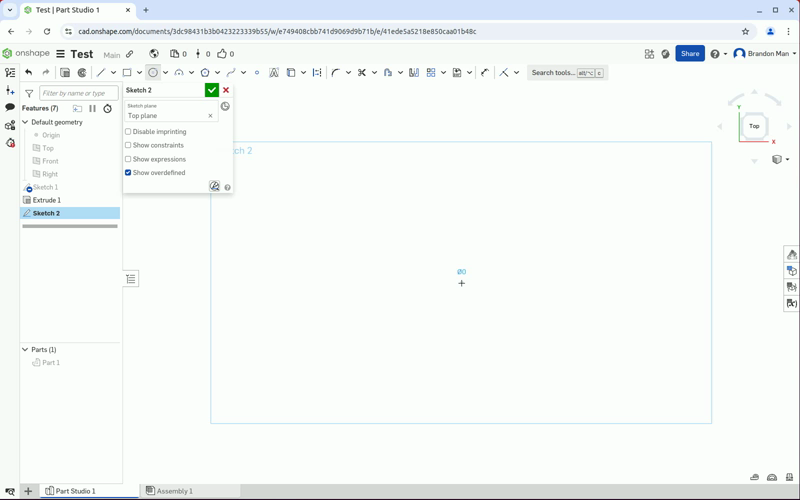
mouse_move(470, 282)
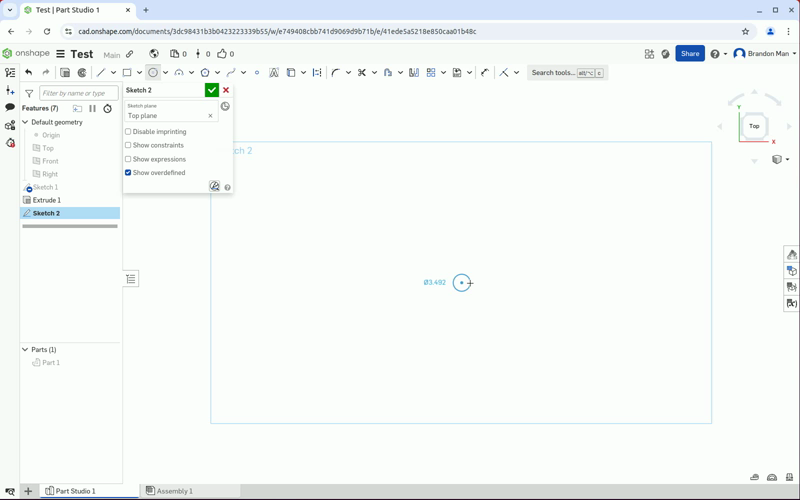
click(470, 282)
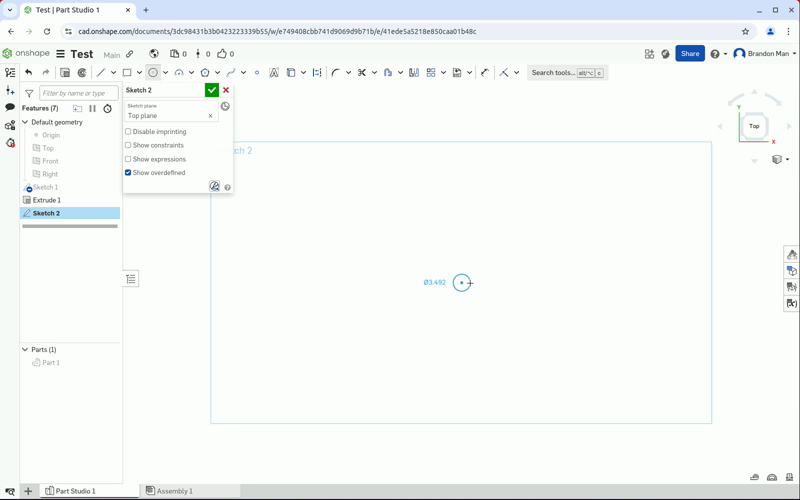
key(esc)
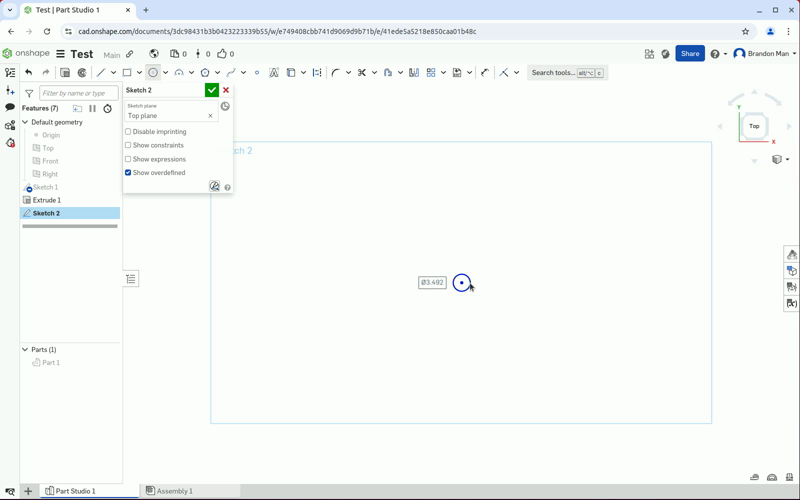
mouse_move(461, 279)
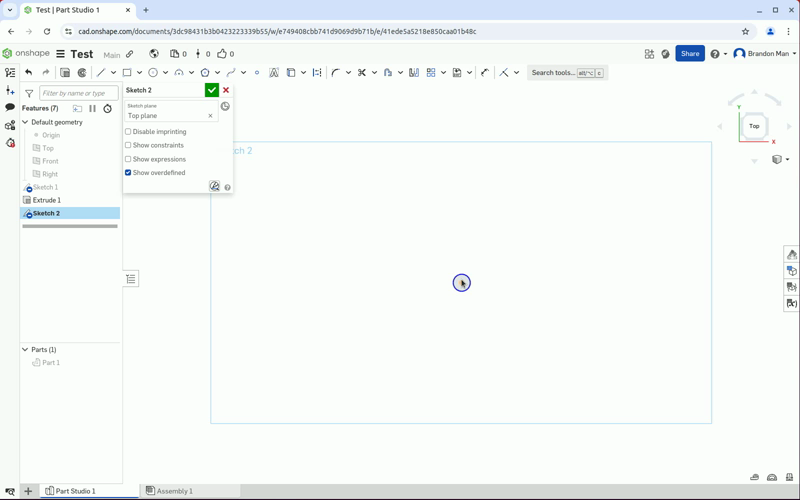
scroll(6)
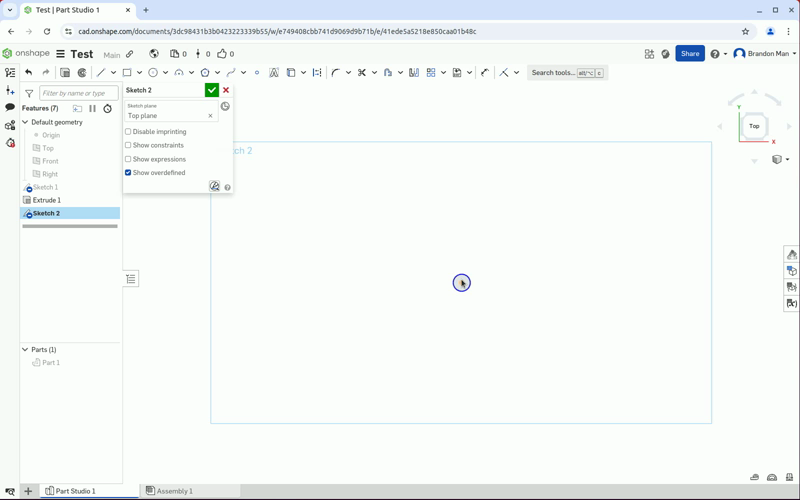
scroll(6)
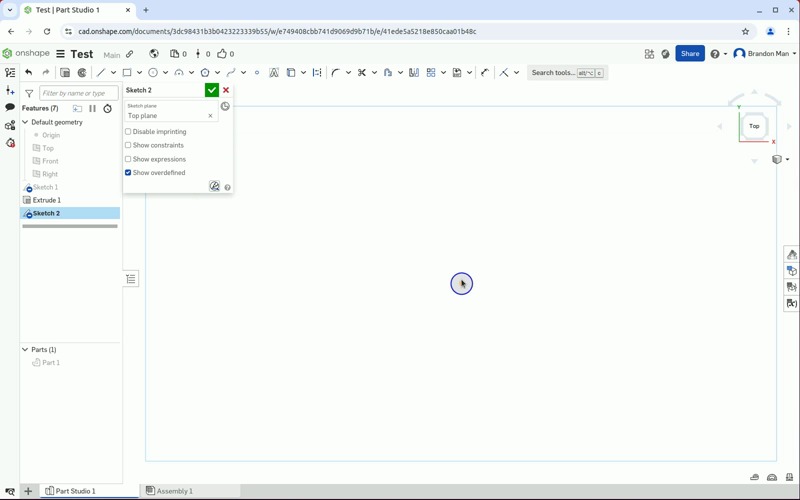
scroll(6)
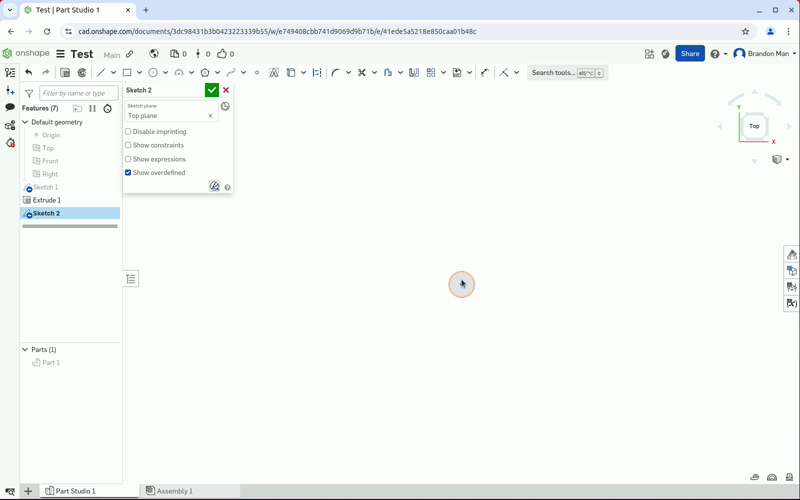
scroll(6)
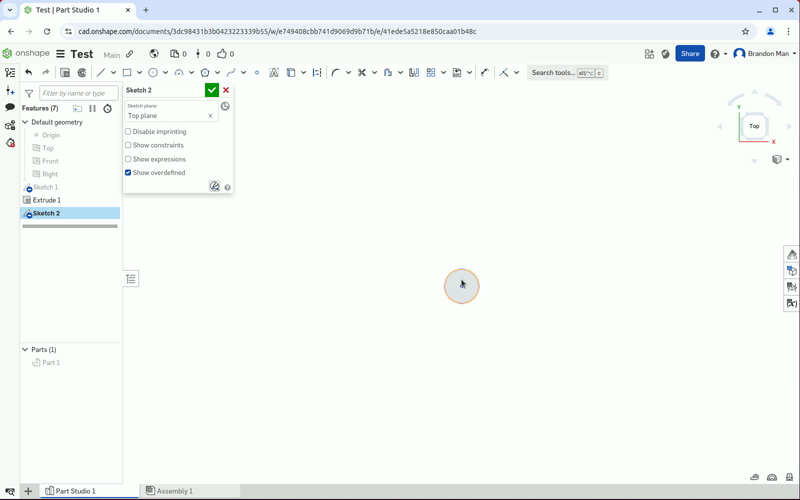
scroll(6)
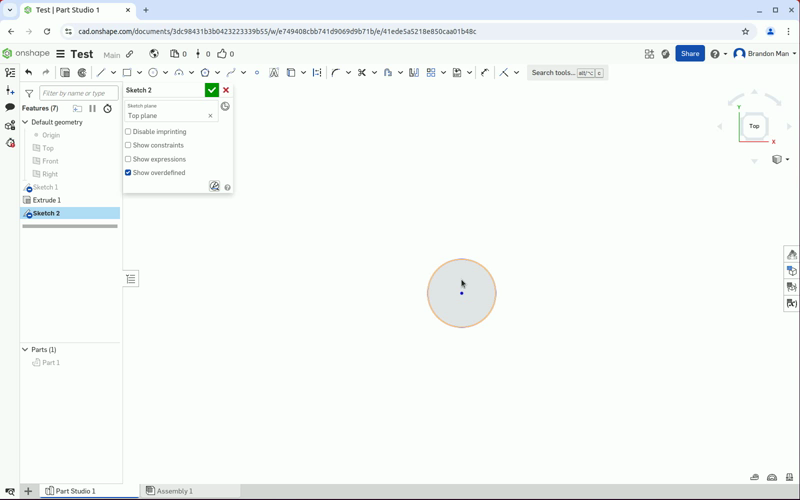
scroll(6)
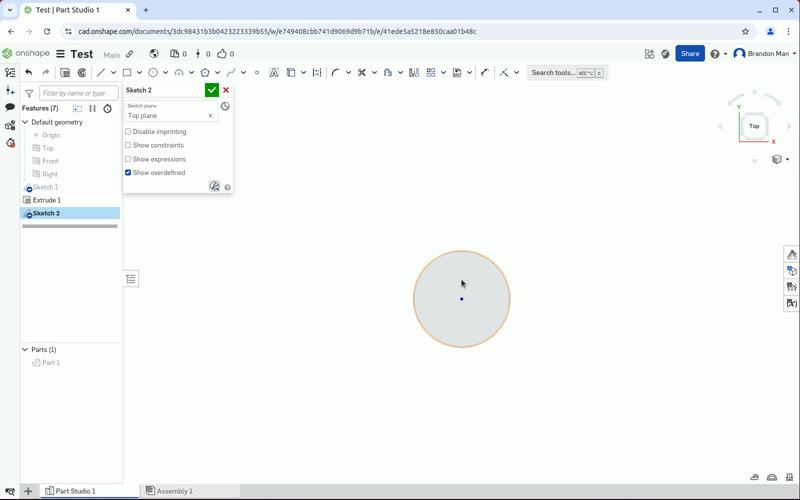
scroll(6)
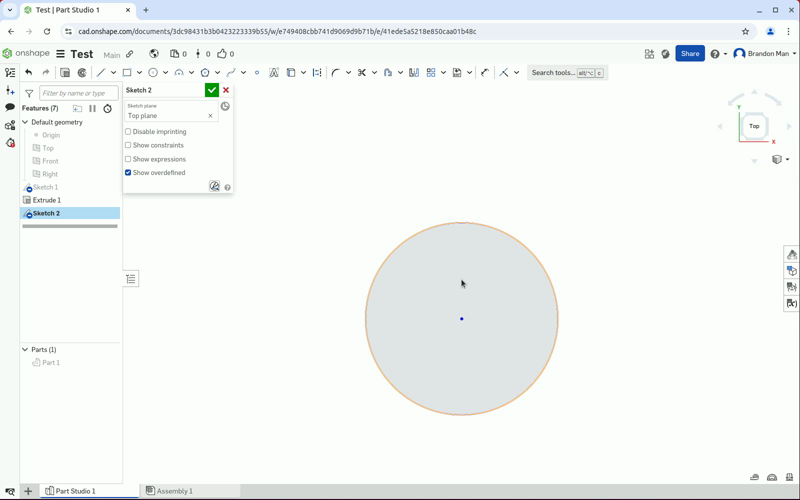
click(461, 279)
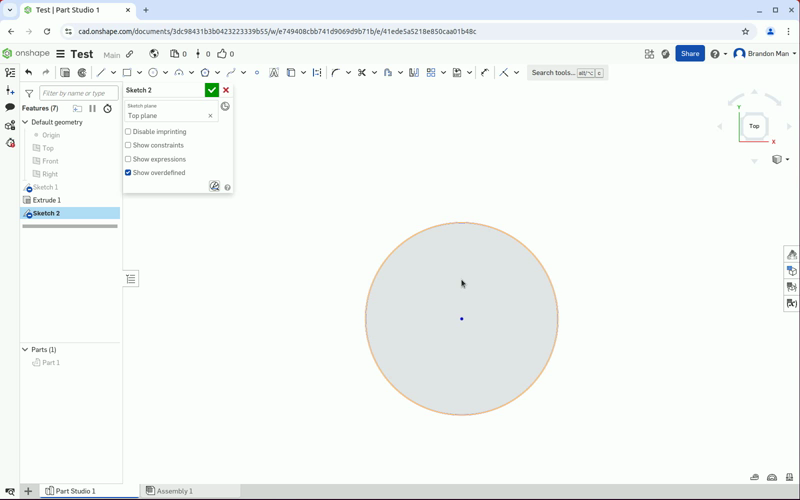
scroll(-6)
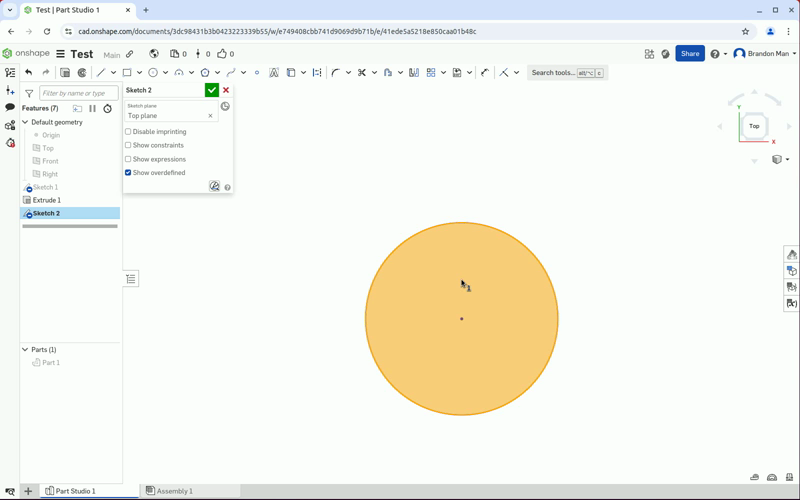
scroll(-6)
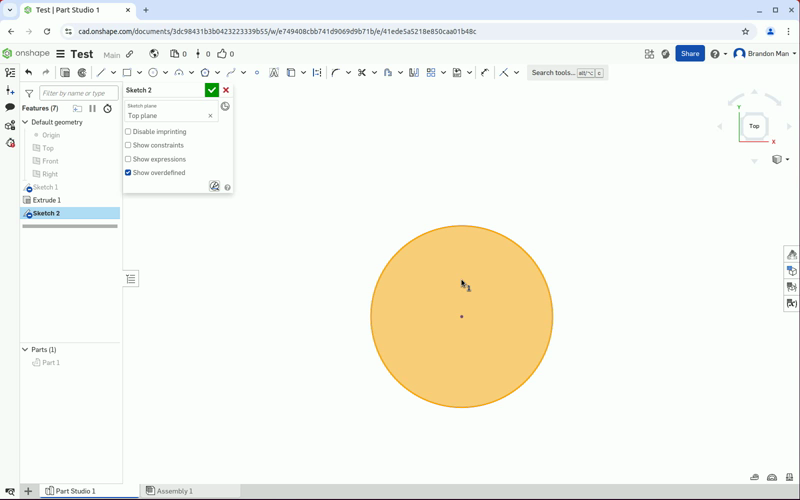
scroll(-6)
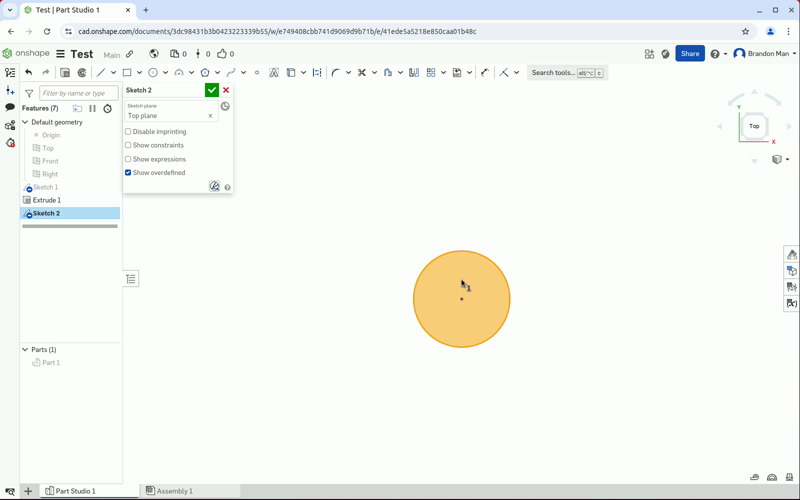
scroll(-6)
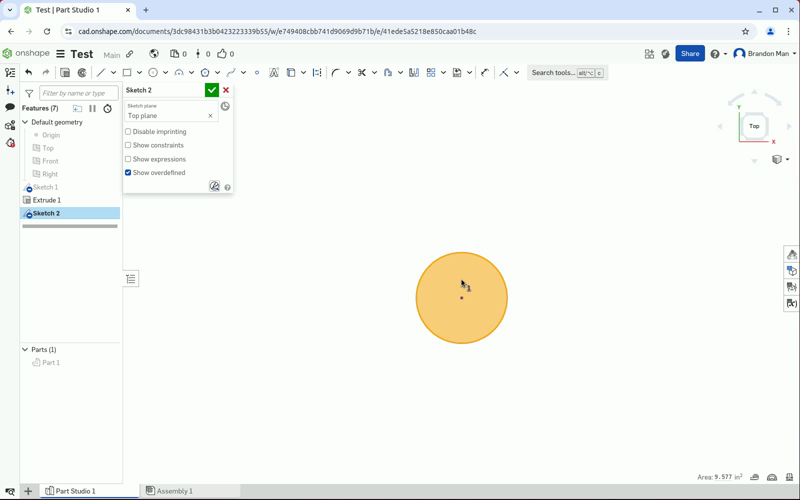
scroll(-6)
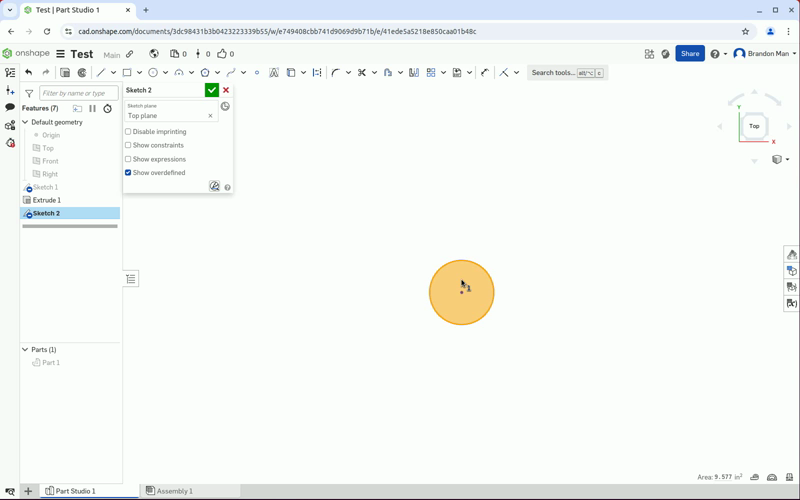
scroll(-6)
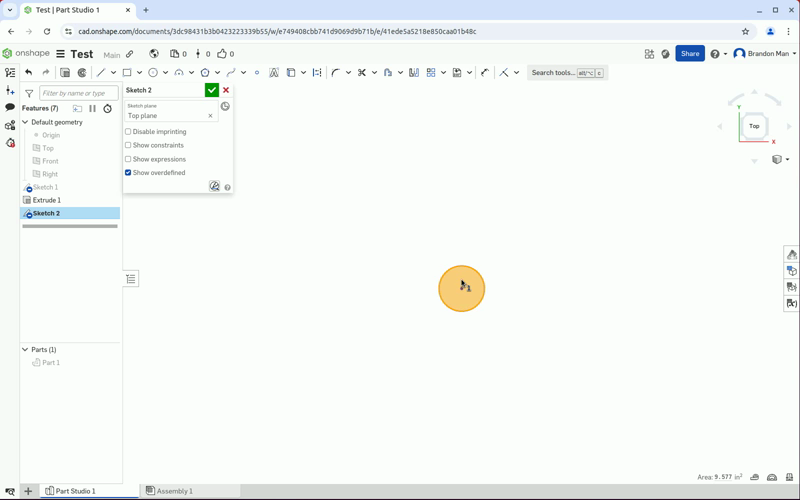
scroll(-6)
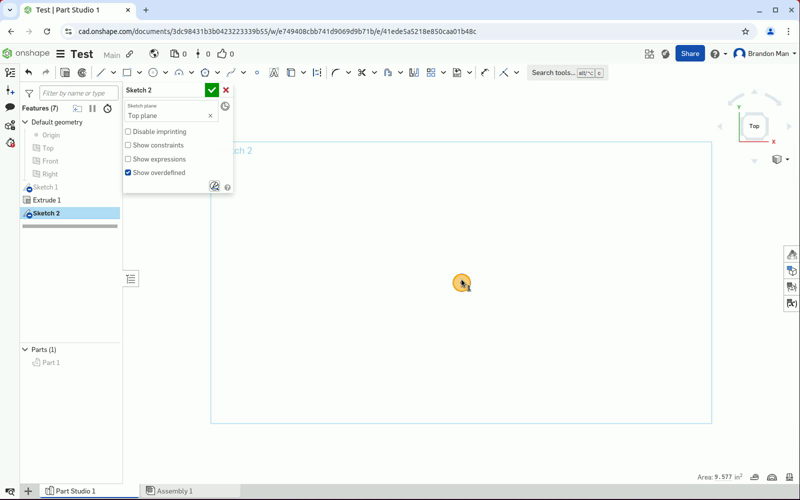
mouse_move(73, 352)
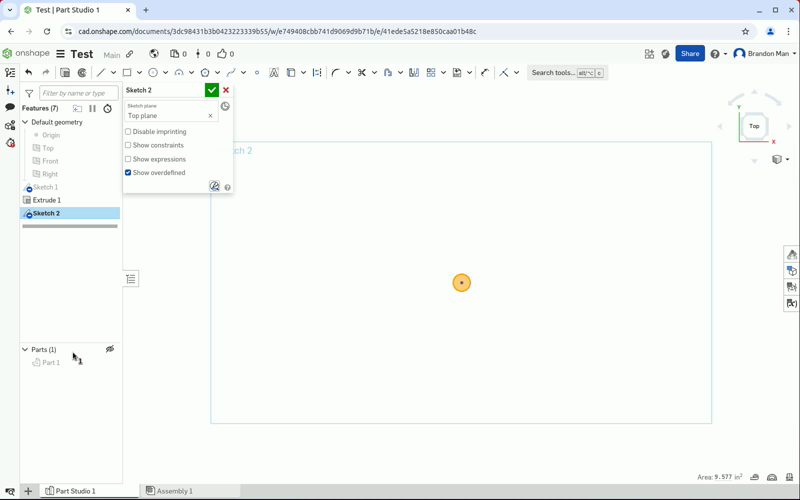
key(shift+y)
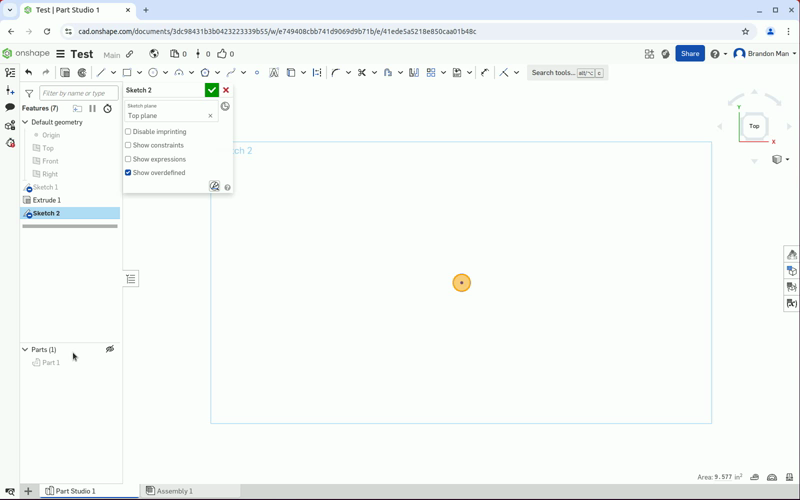
key(shift+e)
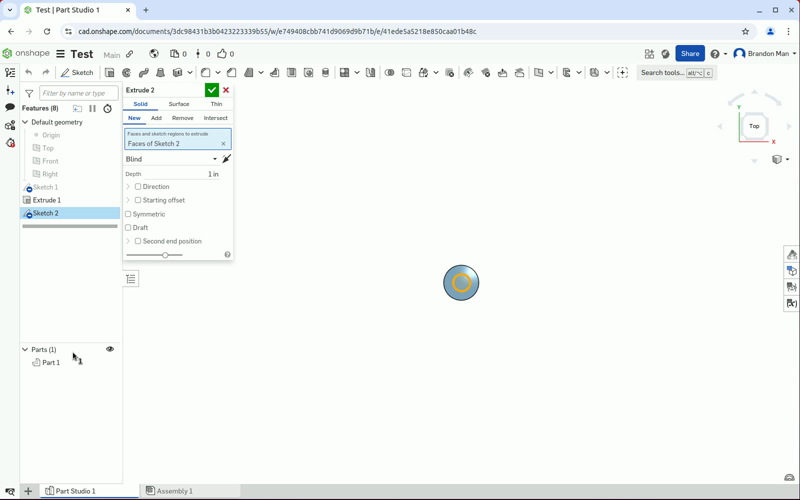
mouse_move(143, 106)
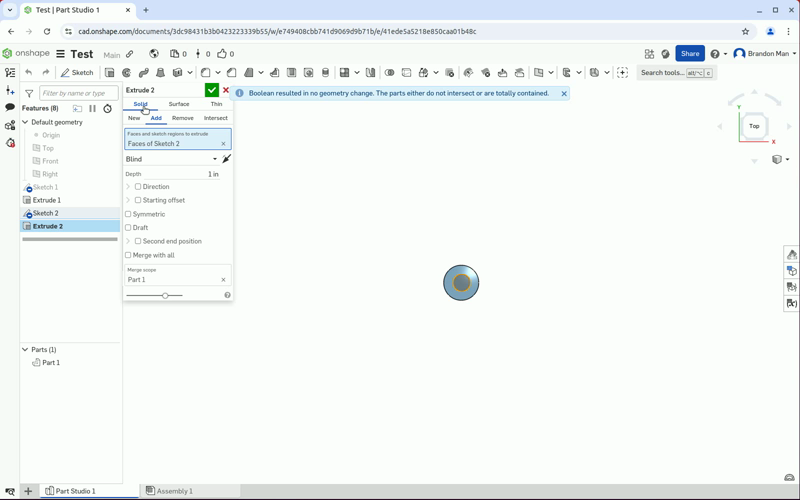
click(143, 106)
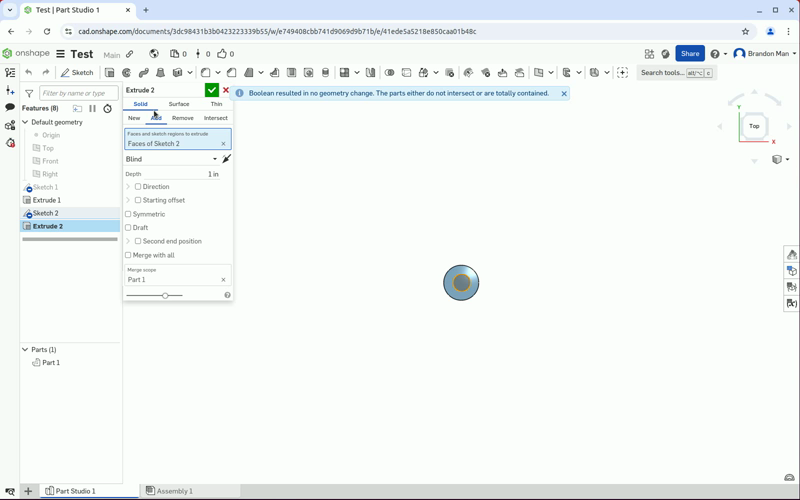
mouse_move(186, 120)
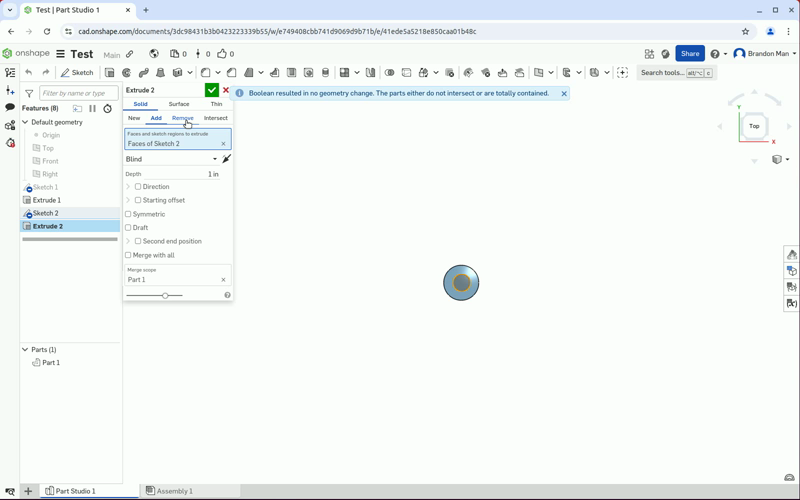
click(186, 120)
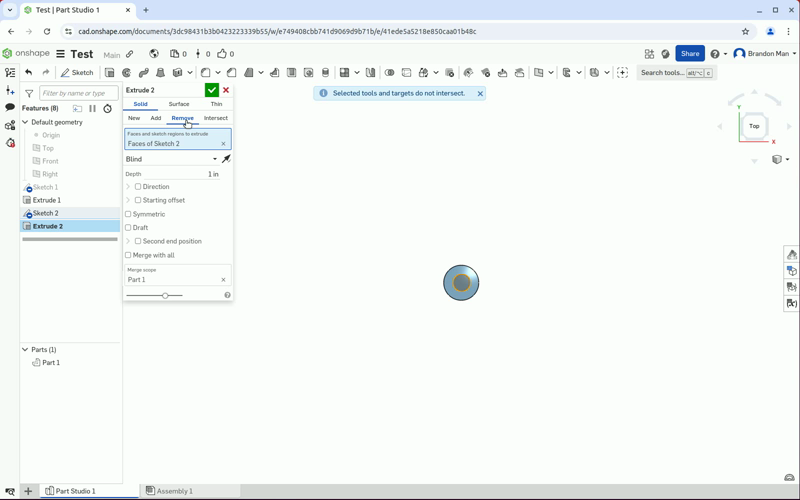
key(tab, 4)
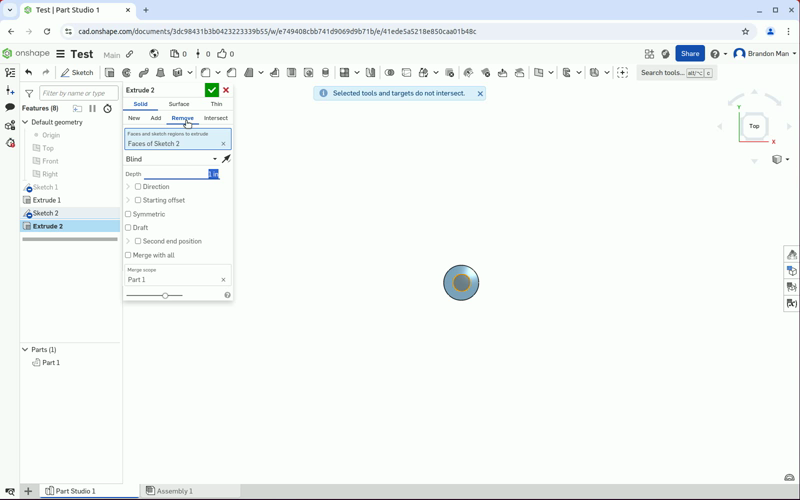
text(-24.553)
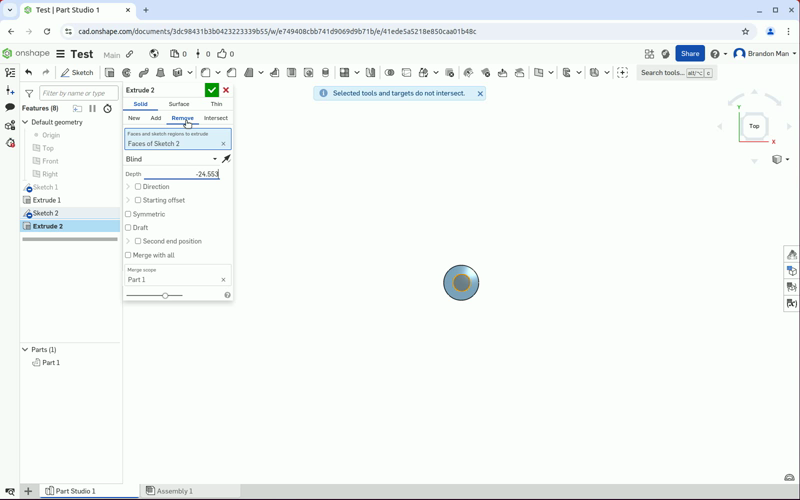
key(tab, 6)
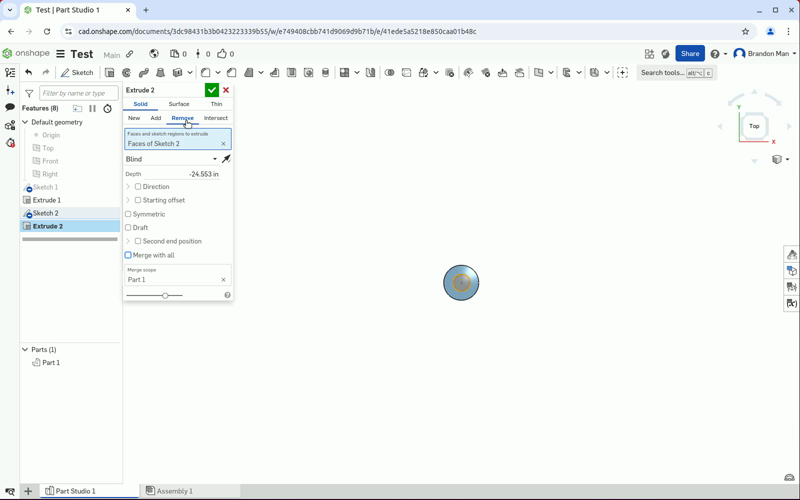
key(space)
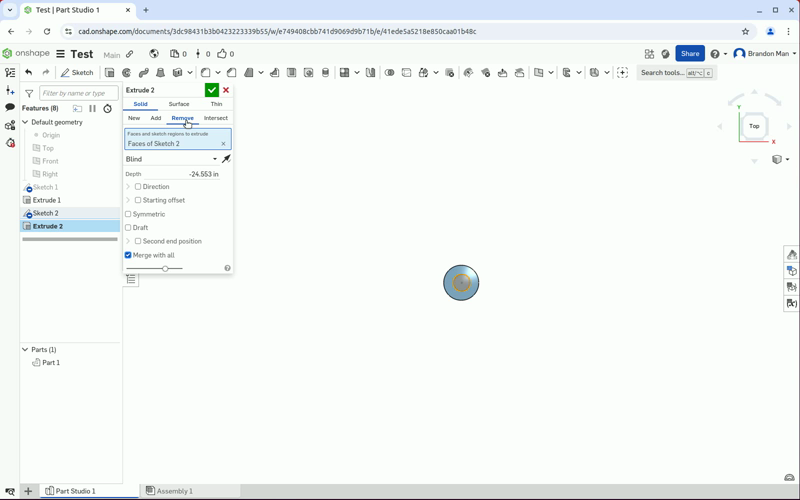
key(enter)
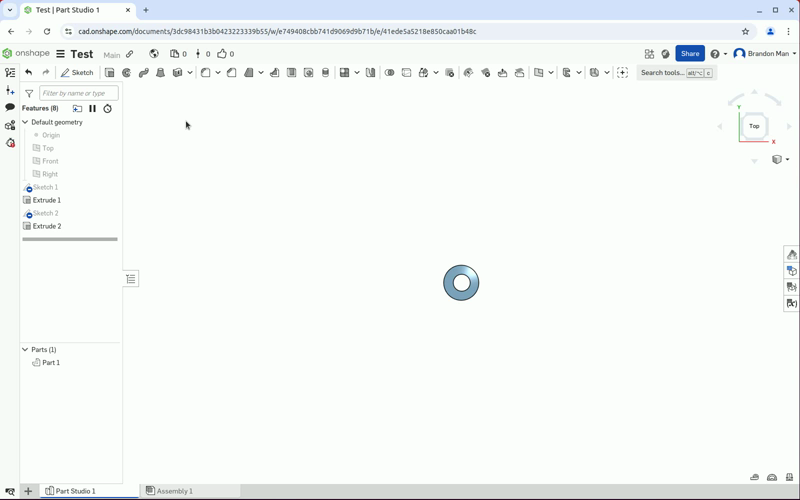
key(shift+h)
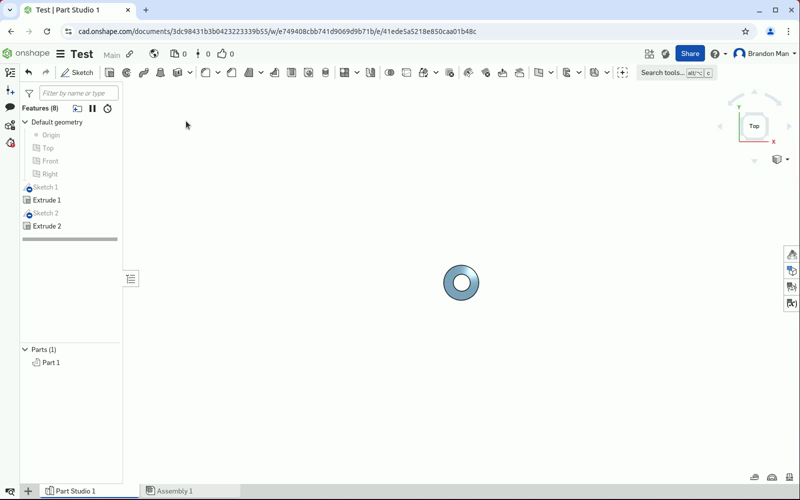
key(shift+h)
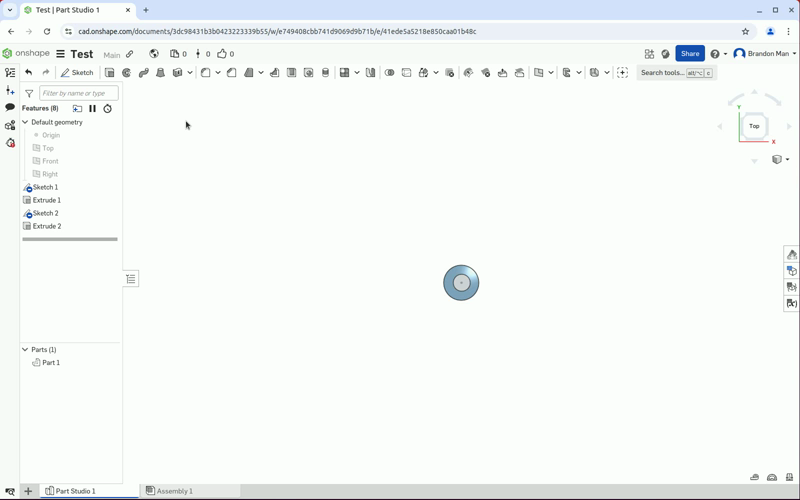
key(shift+7)
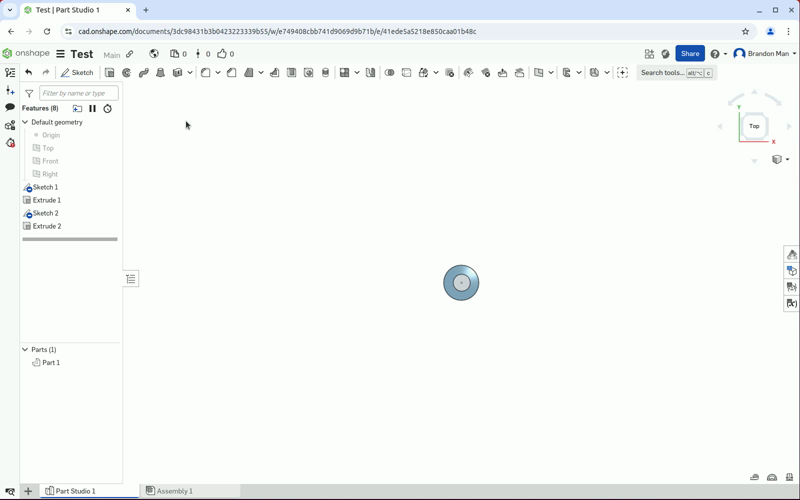
key(up, 3)
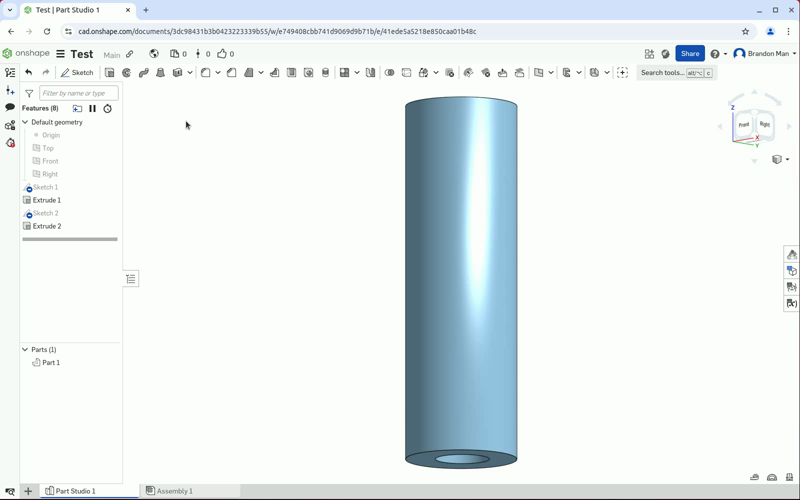
key(left, 3)
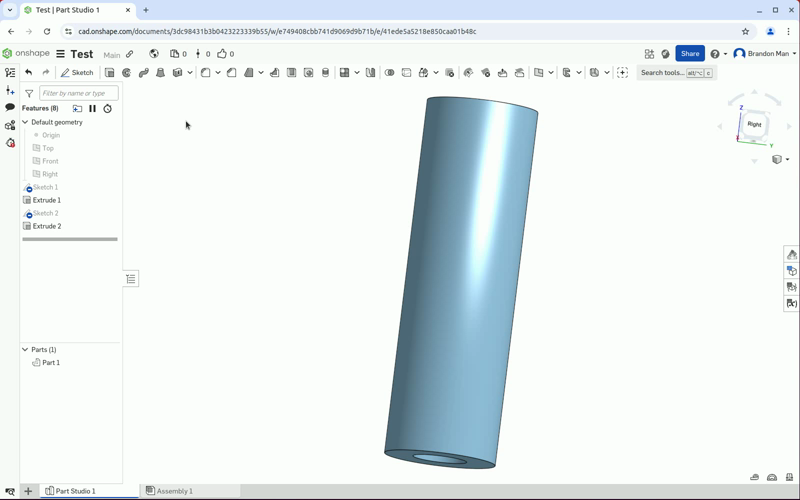
key(right, 3)
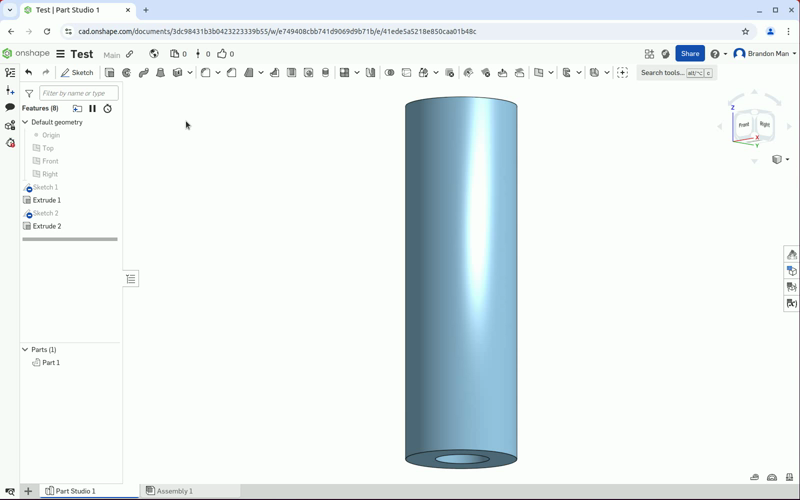
key(down, 3)
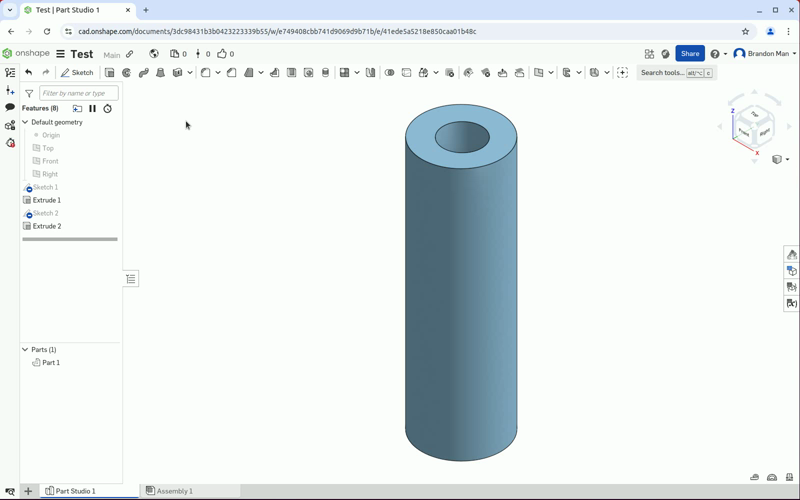
mouse_move(73, 189)
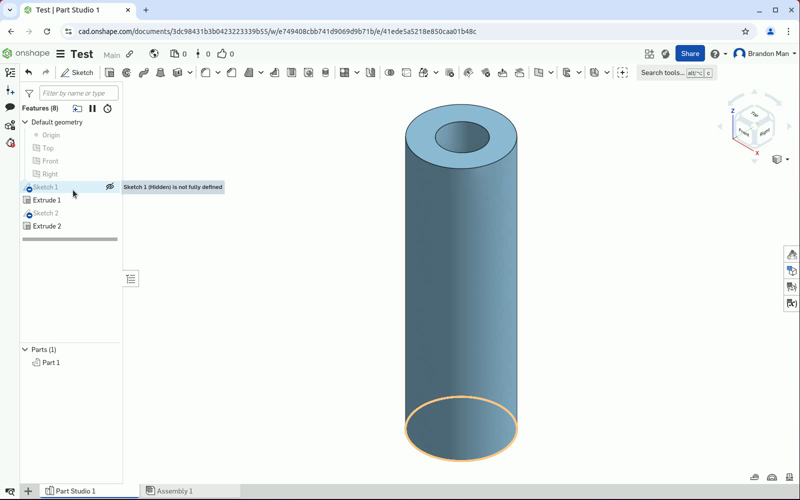
click(73, 189)